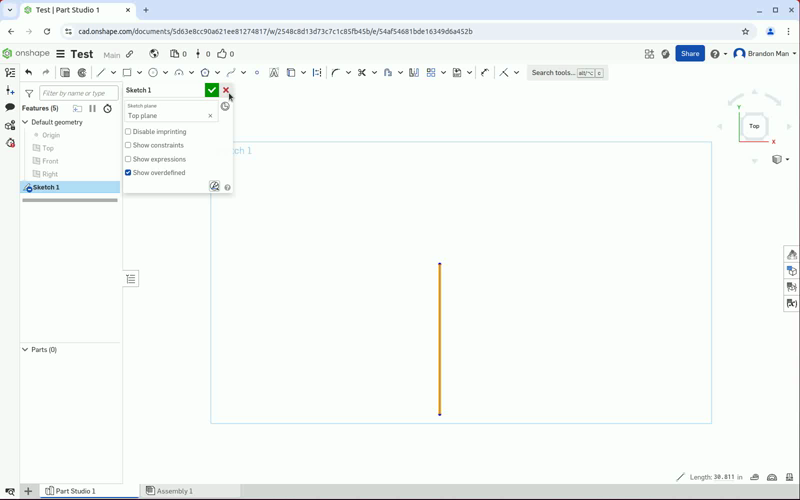
key(shift+h)
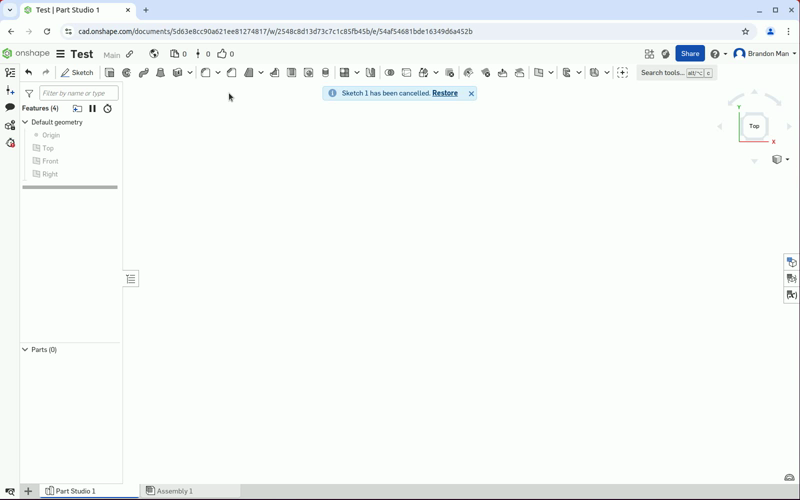
mouse_move(73, 352)
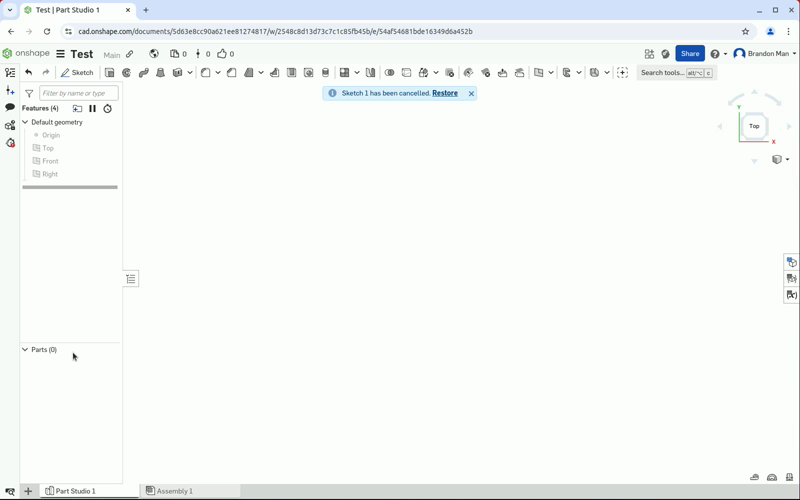
key(y)
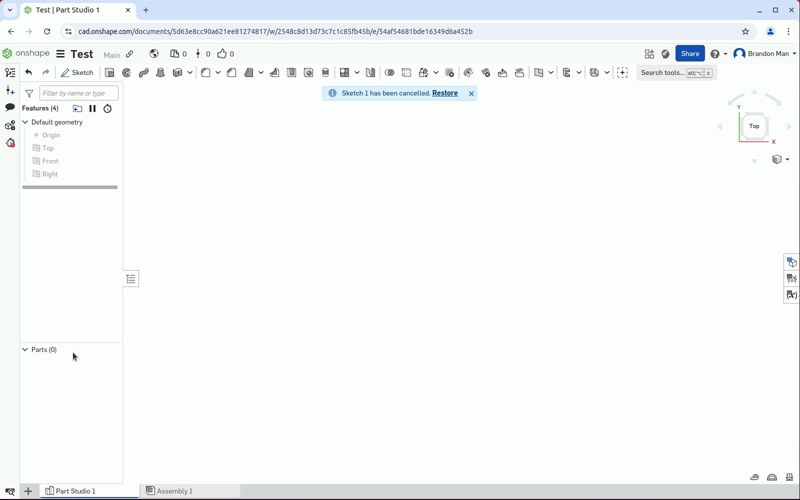
key(shift+p)
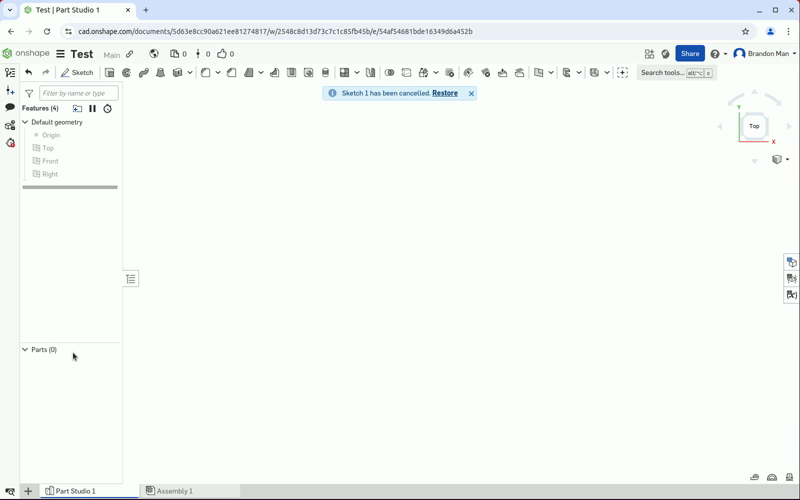
key(space)
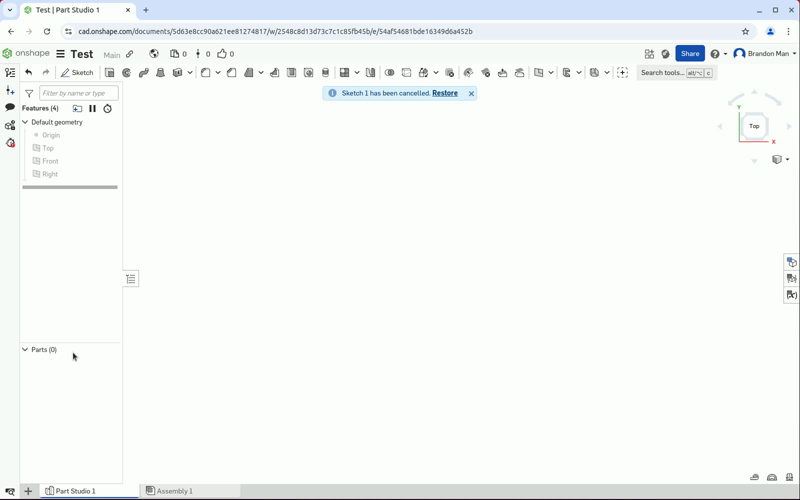
key_down(shift)
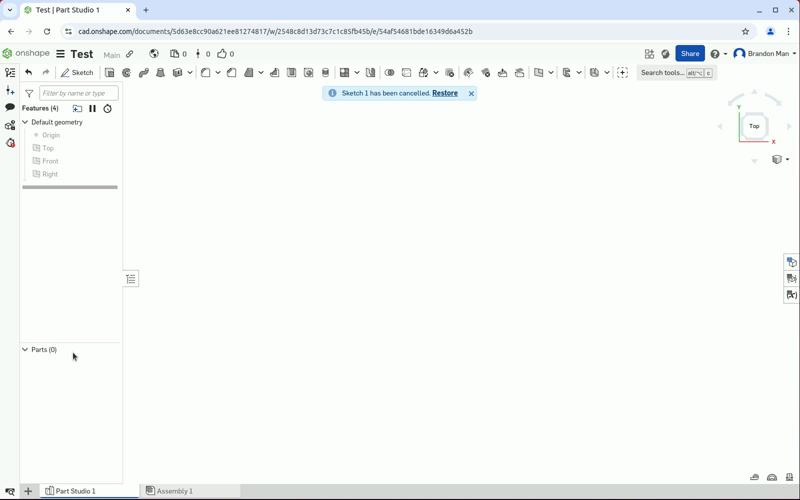
key(up)
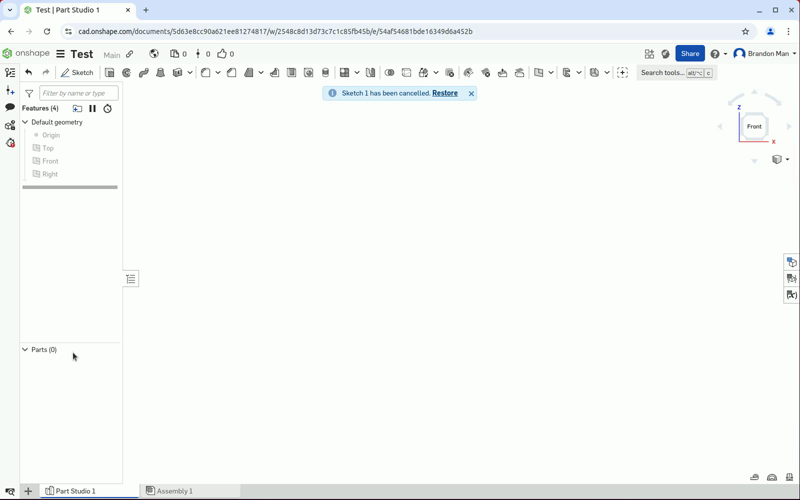
key_up(shift)
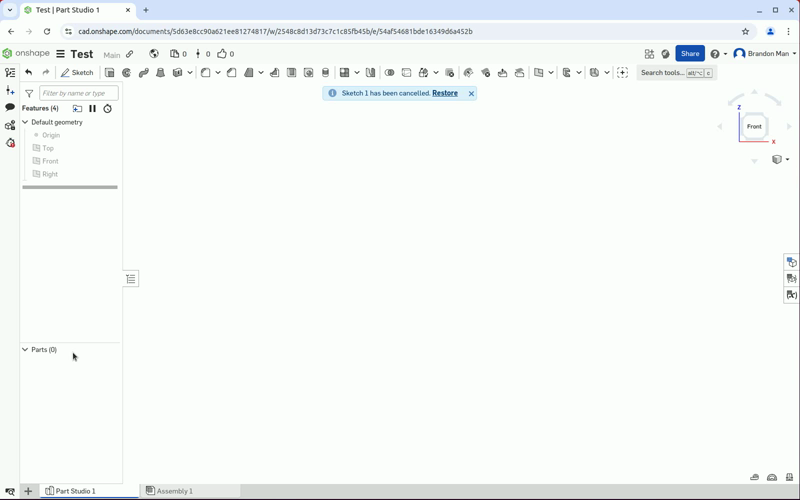
key(space)
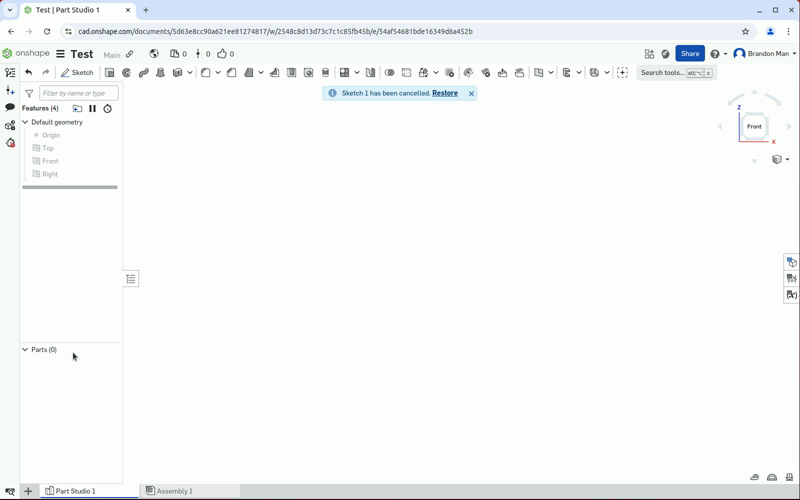
key_down(shift)
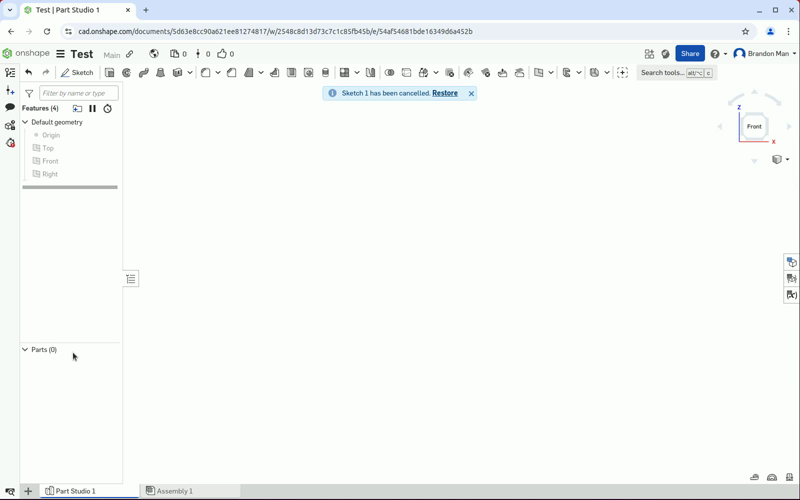
key(left)
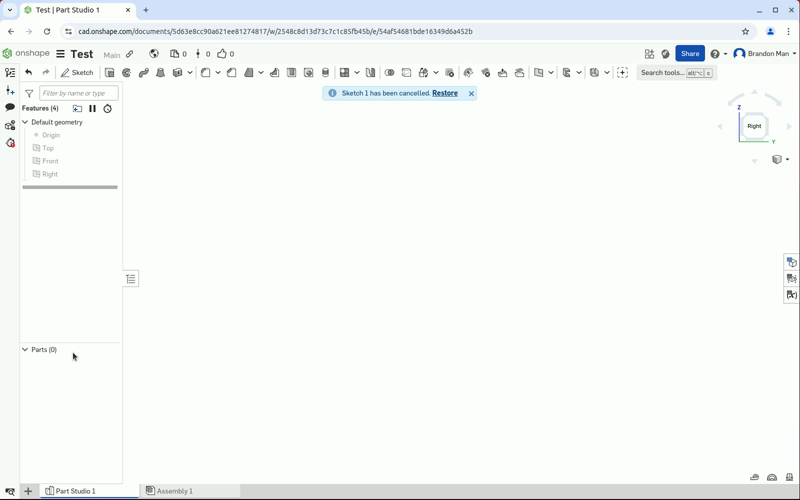
key_up(shift)
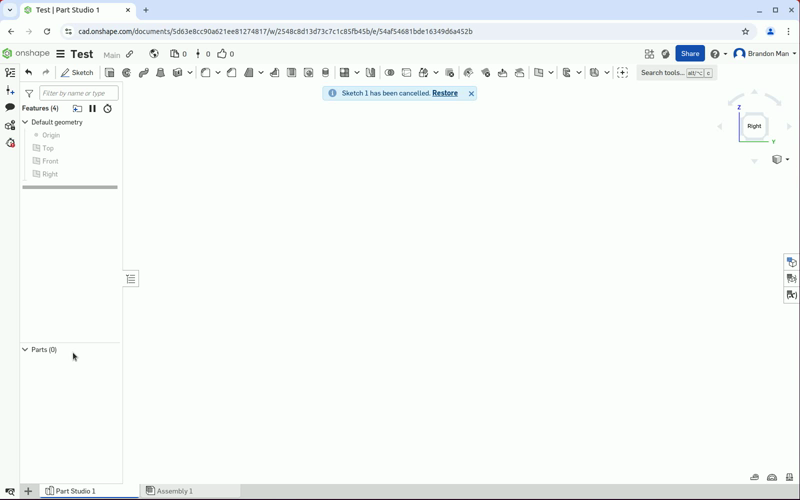
mouse_move(73, 352)
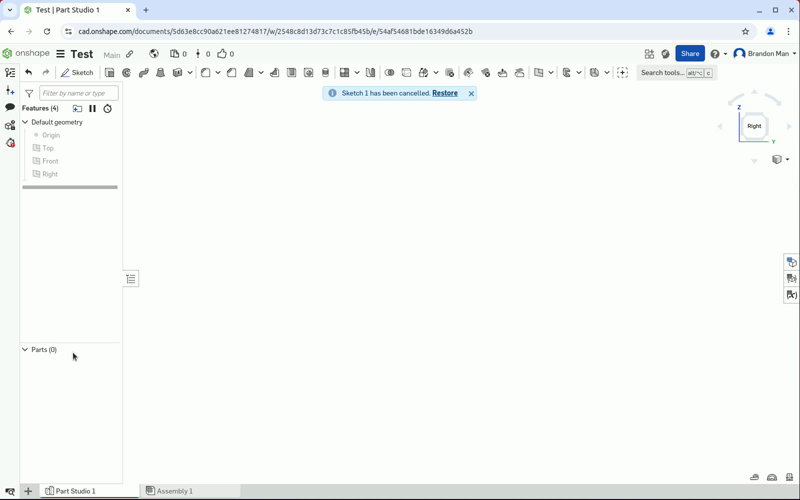
key(shift+y)
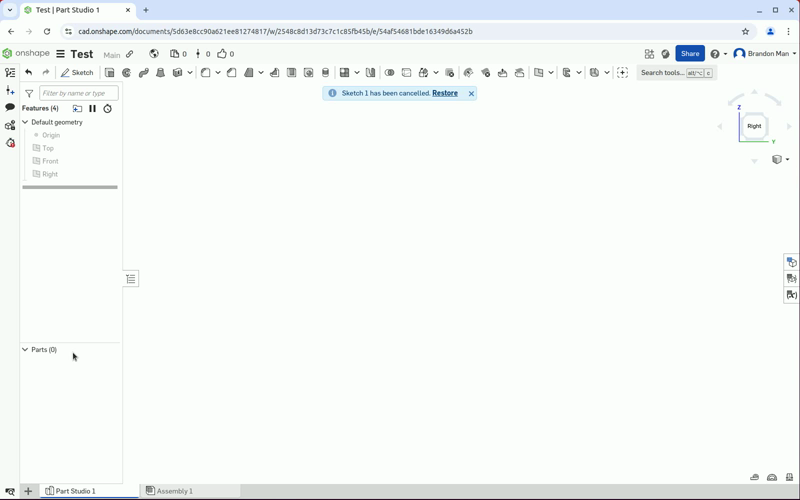
key(shift+s)
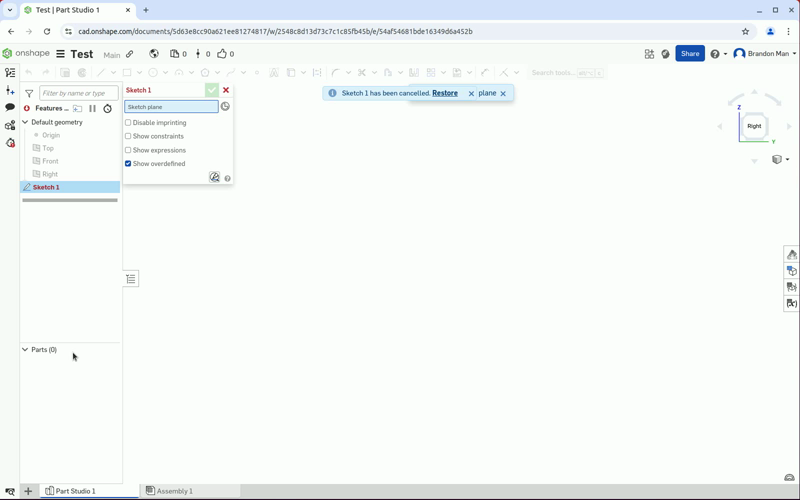
mouse_move(73, 176)
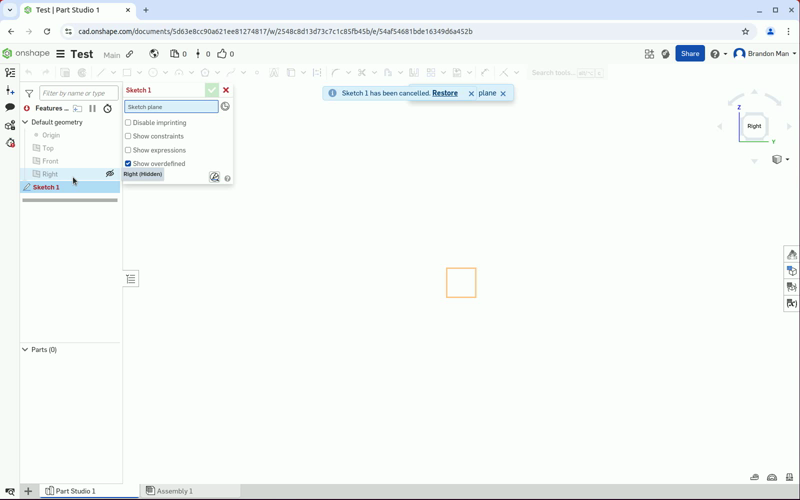
click(73, 176)
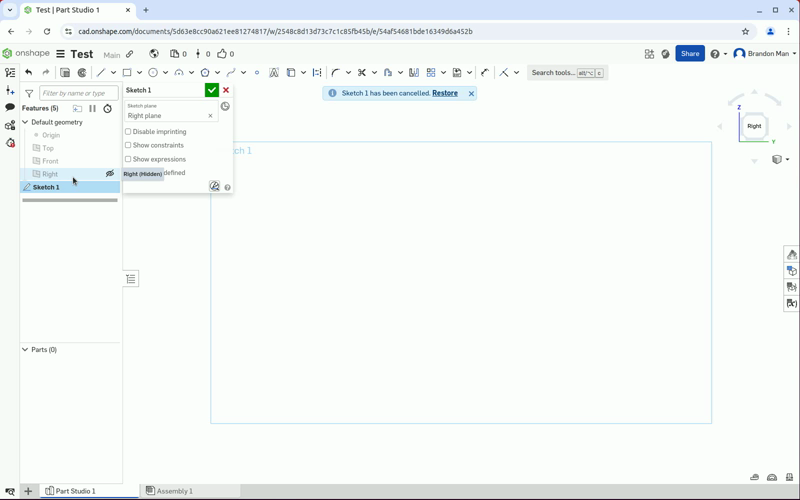
mouse_move(73, 352)
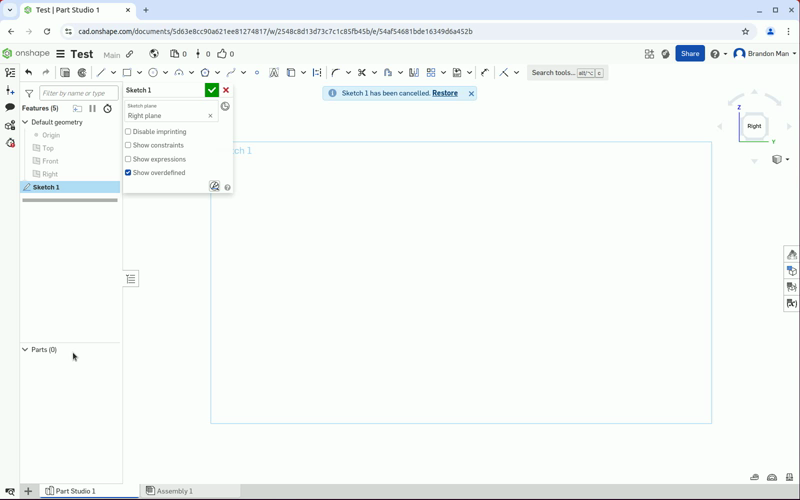
key(y)
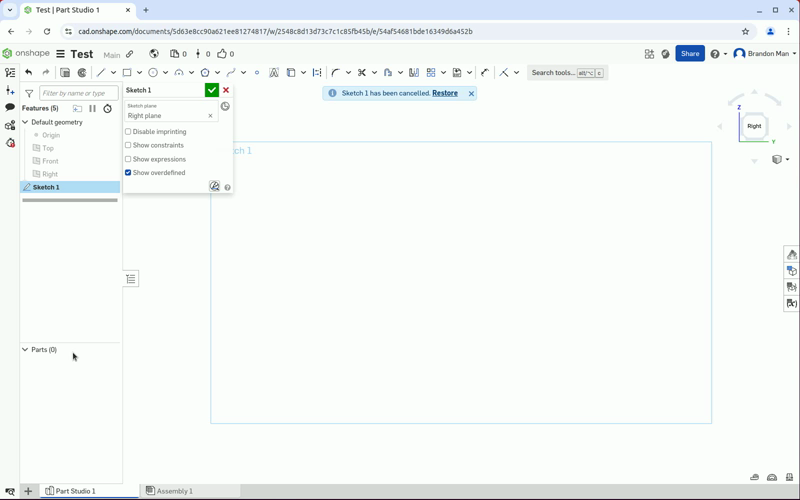
key(l)
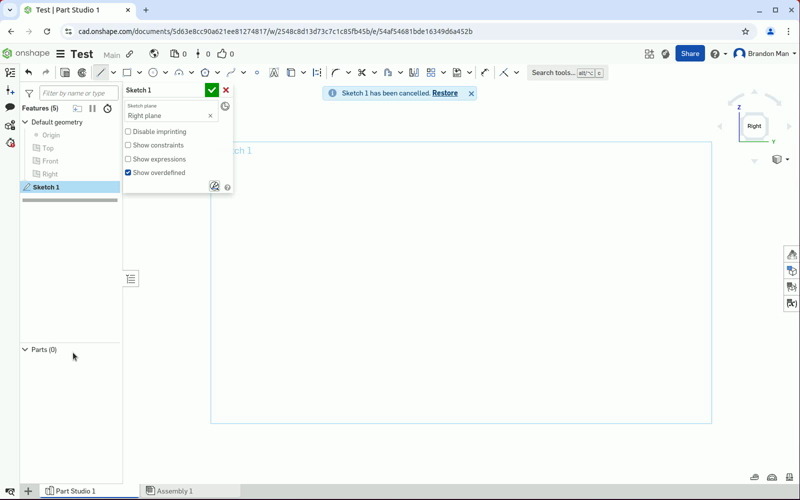
key_down(shift)
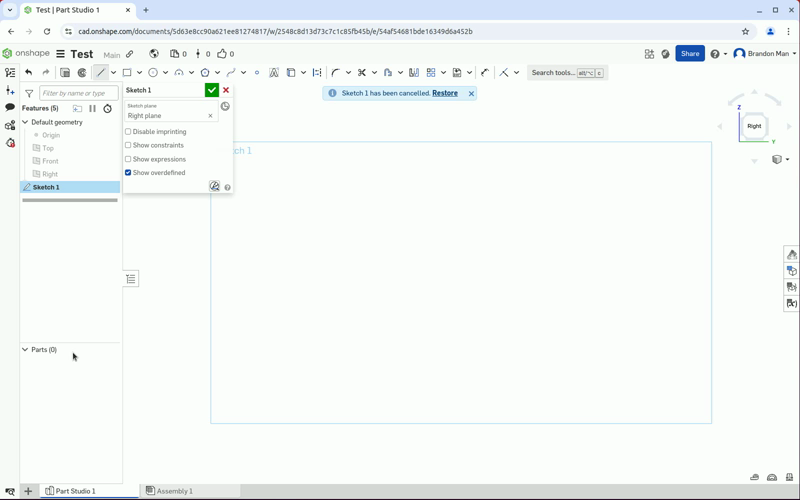
mouse_move(385, 282)
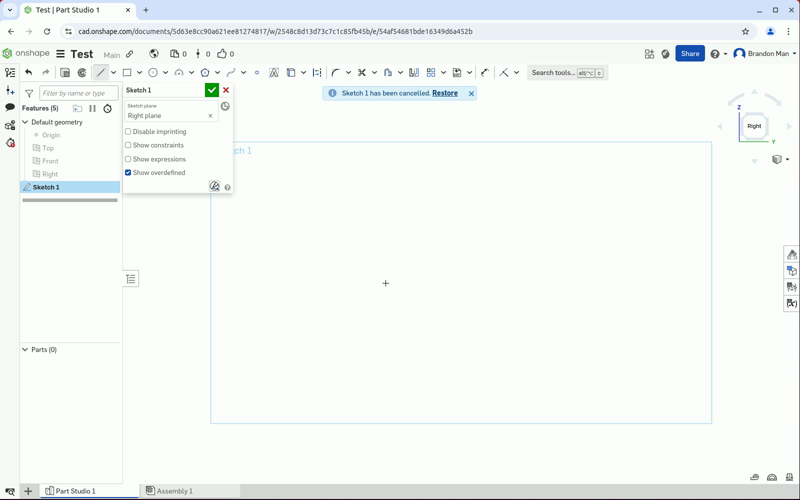
click(385, 282)
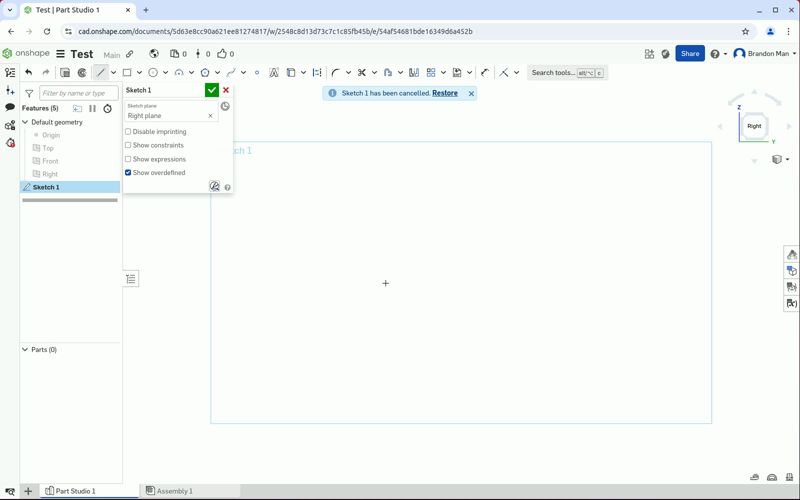
key_up(shift)
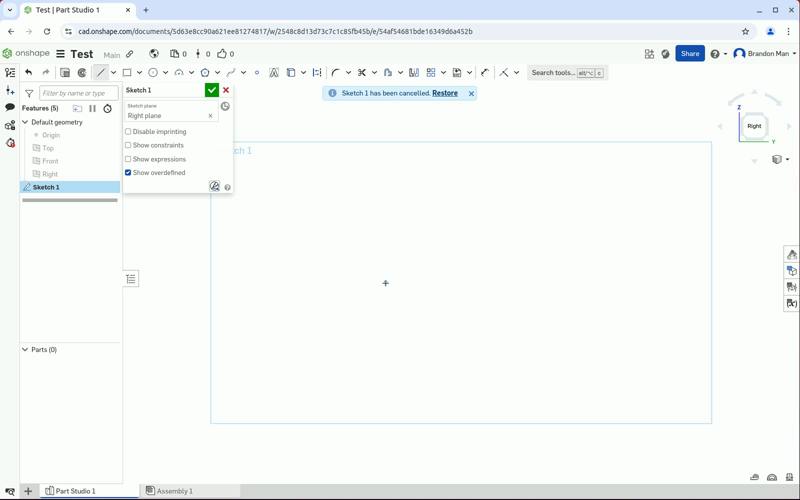
key_down(shift)
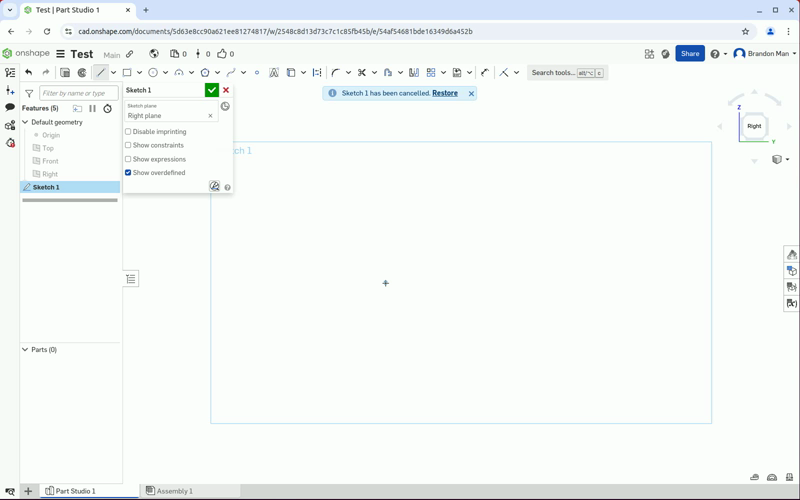
mouse_move(461, 282)
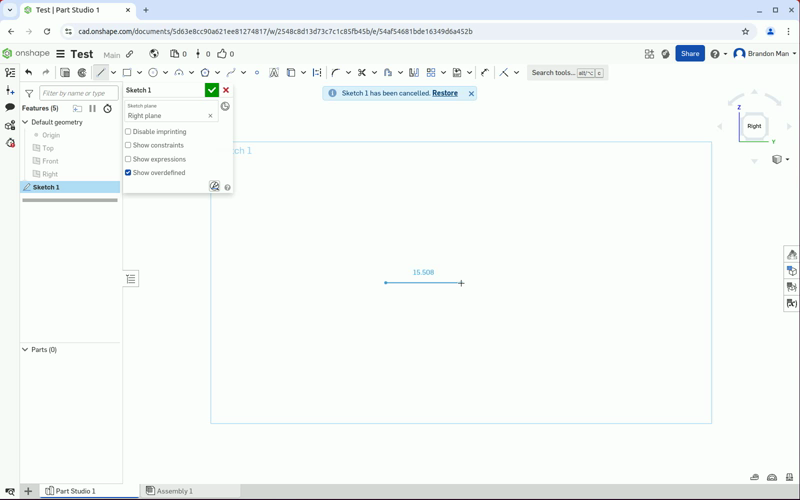
click(461, 282)
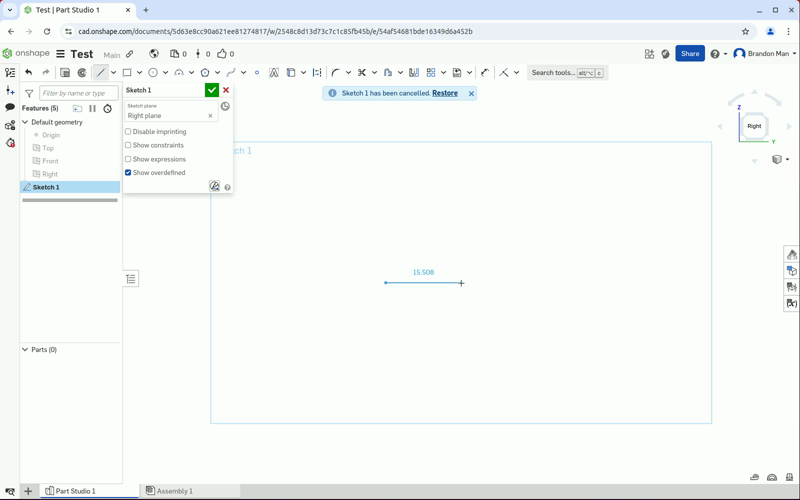
key_up(shift)
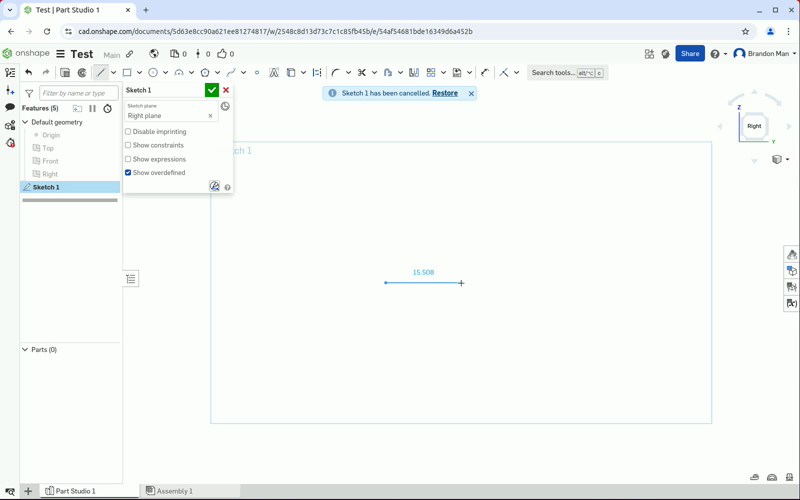
key_down(shift)
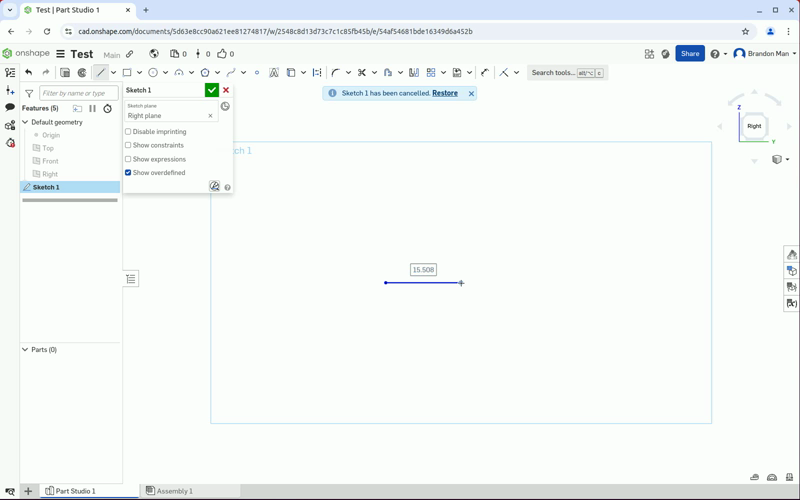
mouse_move(461, 207)
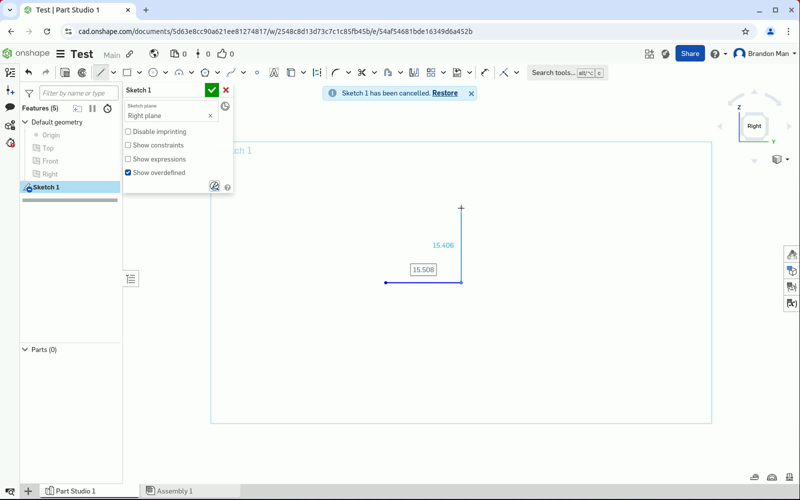
click(461, 207)
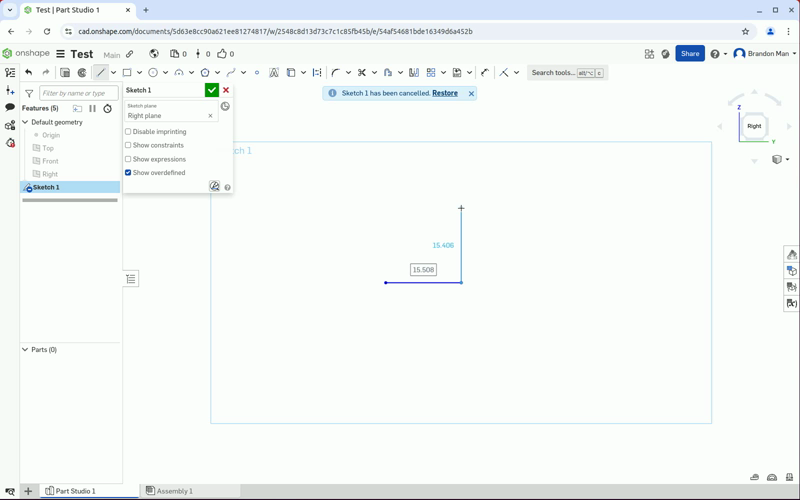
key_up(shift)
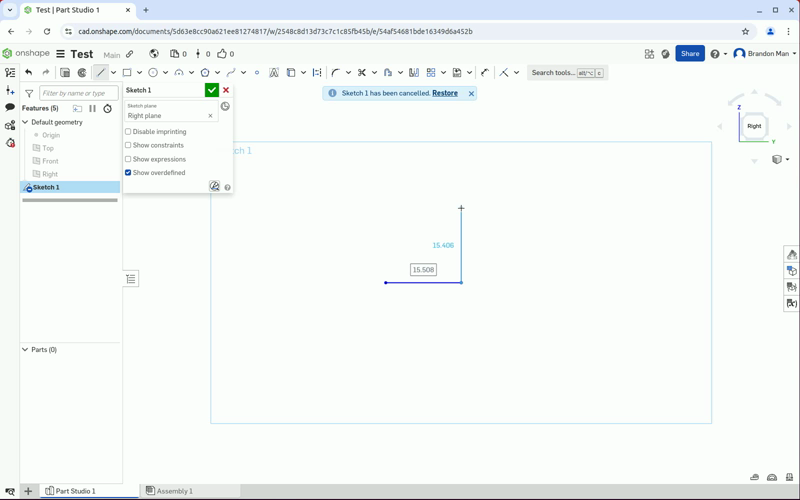
key_down(shift)
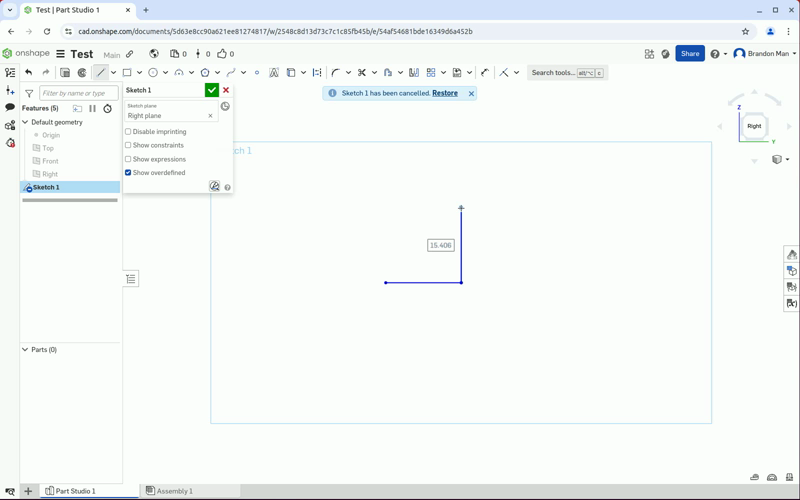
mouse_move(385, 282)
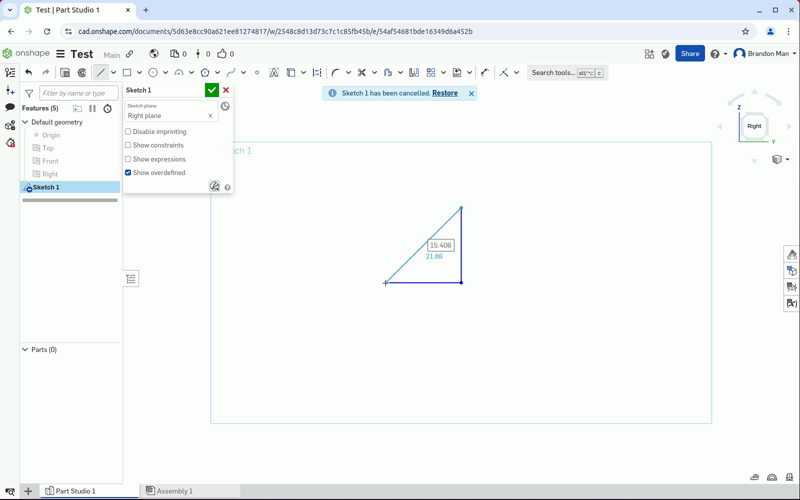
key_up(shift)
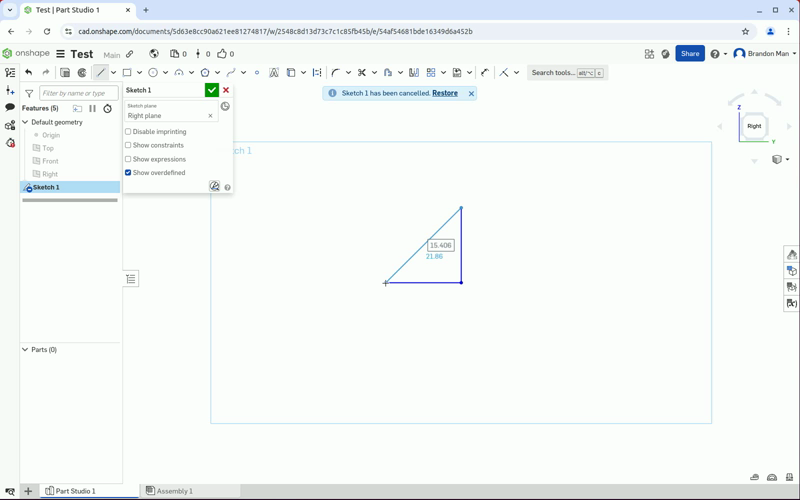
click(385, 282)
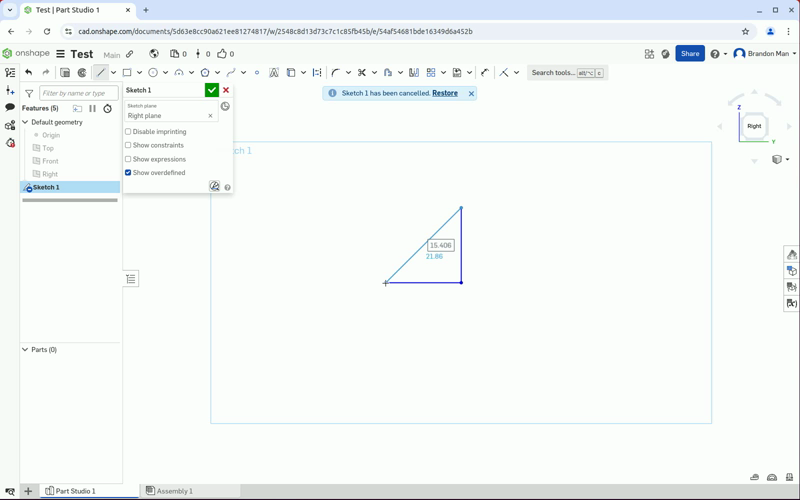
key(esc)
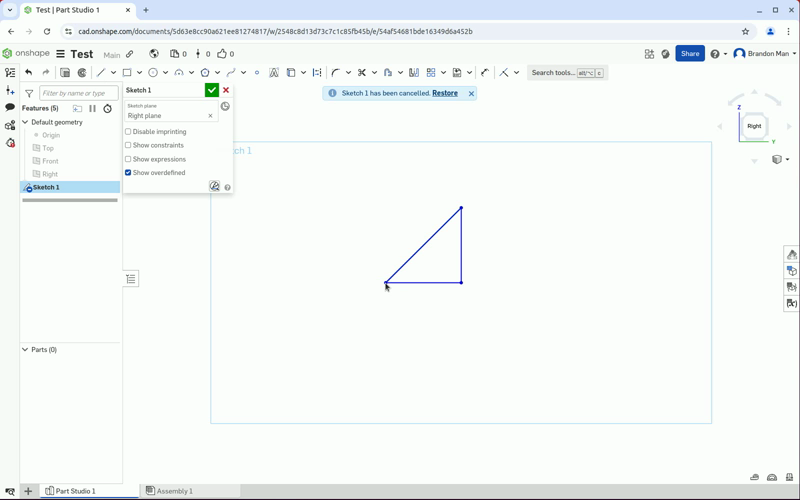
mouse_move(407, 268)
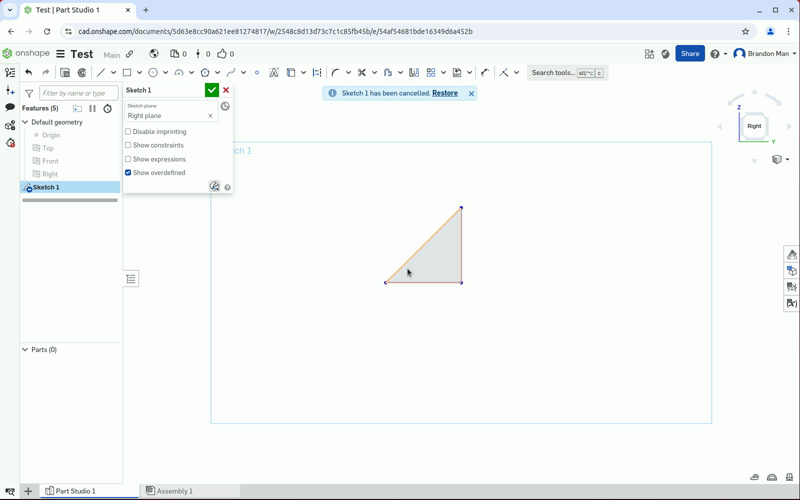
click(407, 268)
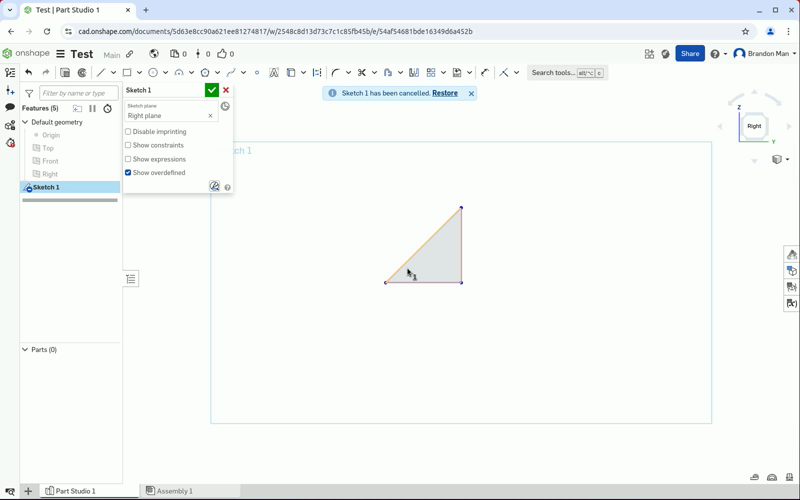
mouse_move(73, 352)
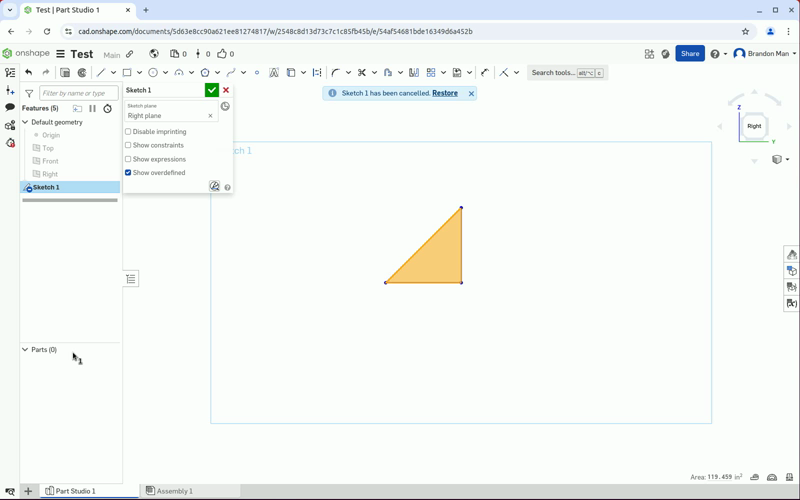
key(shift+y)
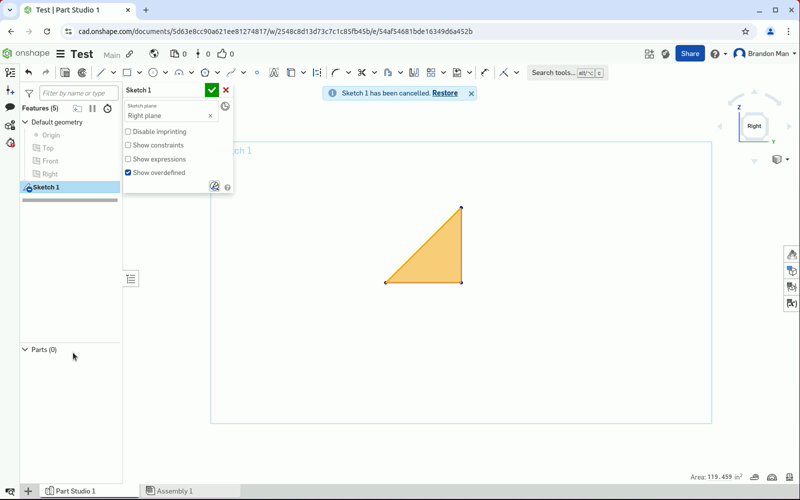
key(shift+e)
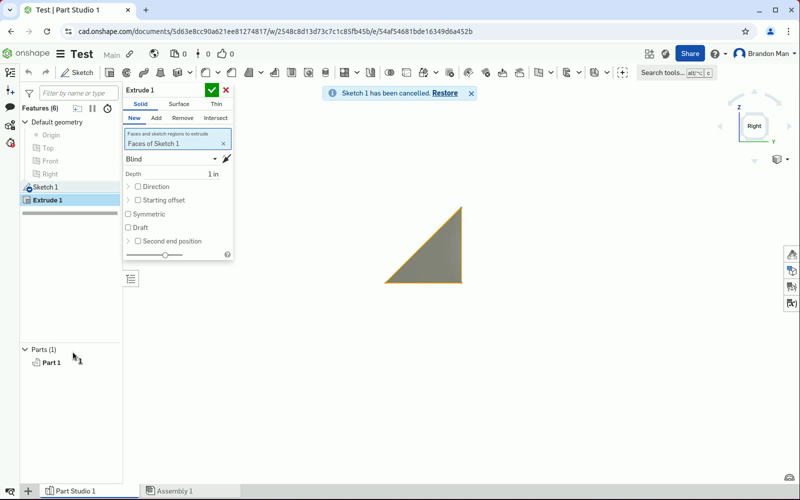
mouse_move(143, 106)
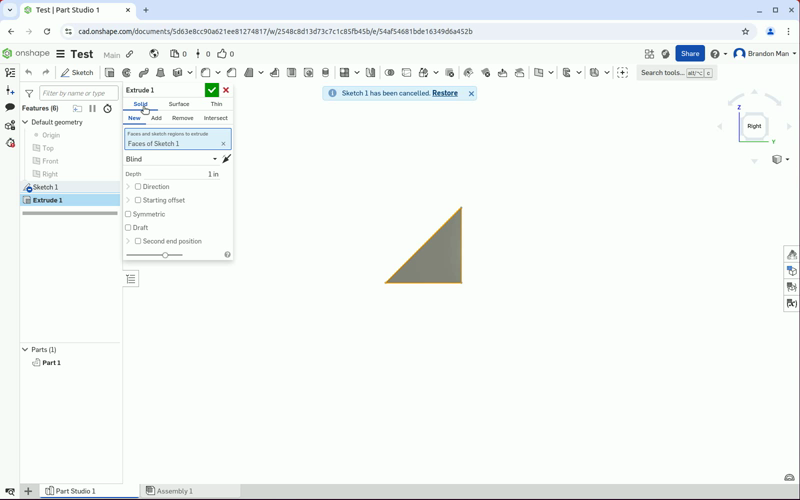
click(143, 106)
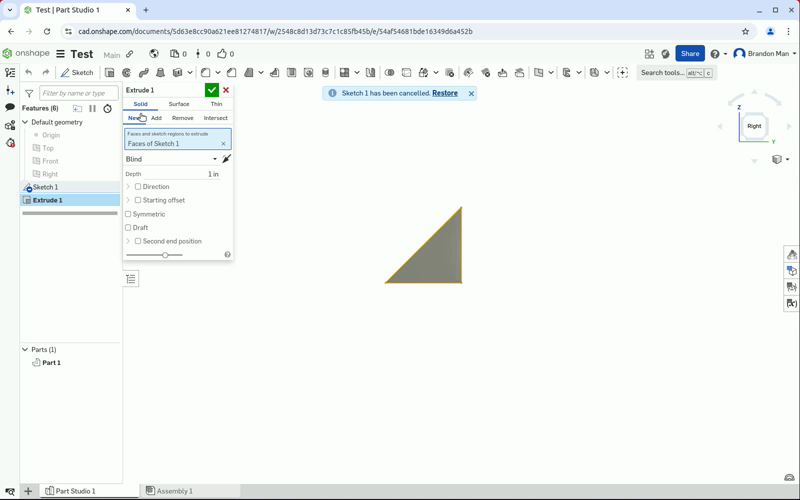
mouse_move(137, 120)
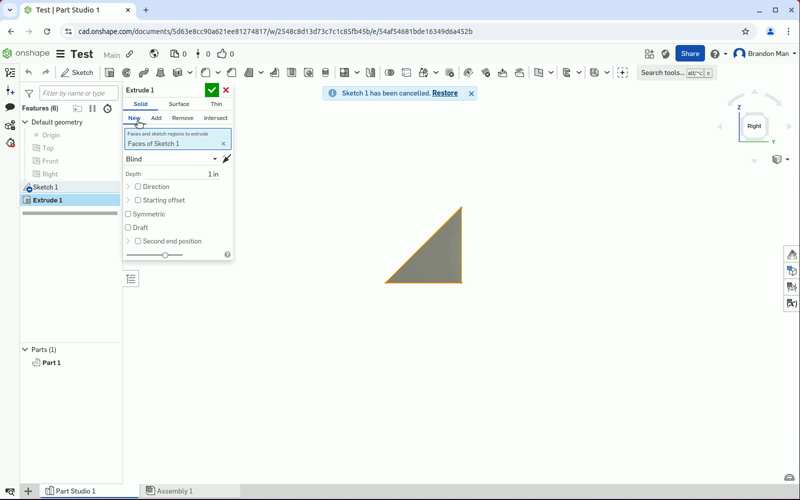
click(137, 120)
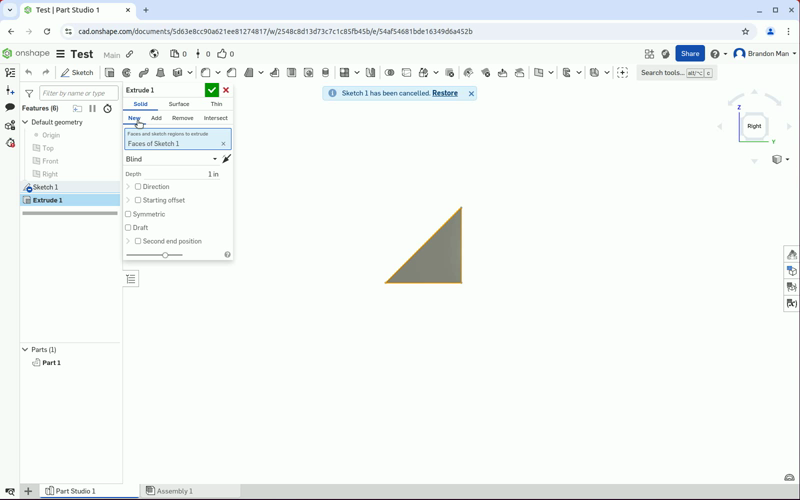
key(tab, 4)
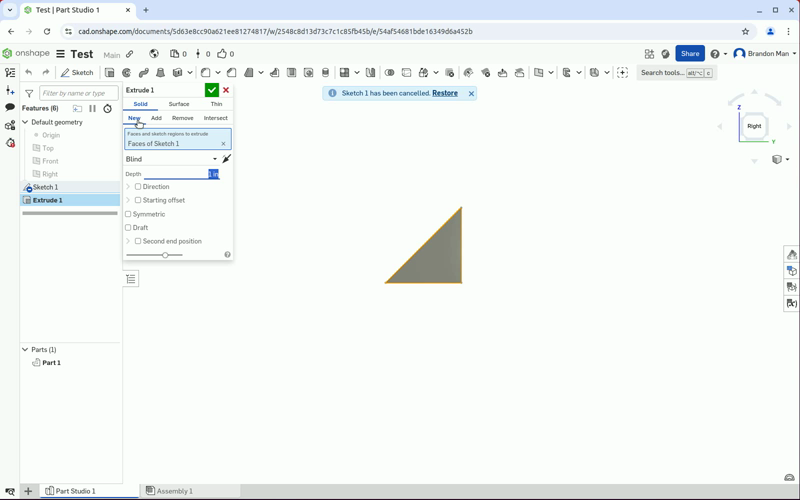
text(23.108)
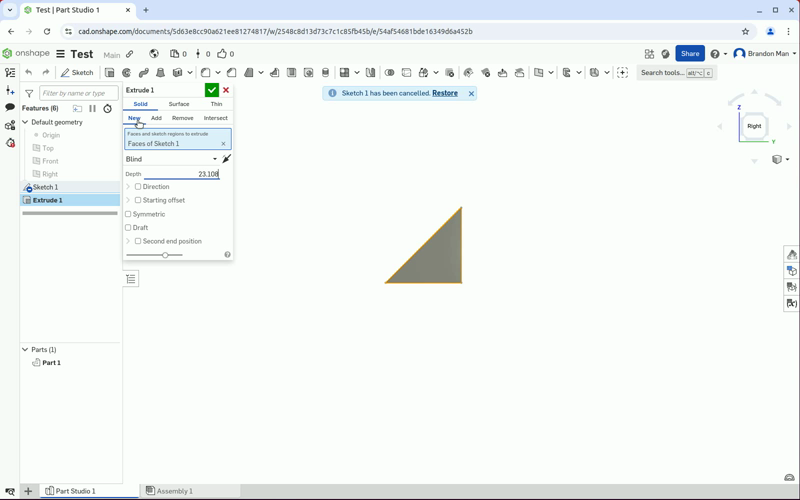
key(enter)
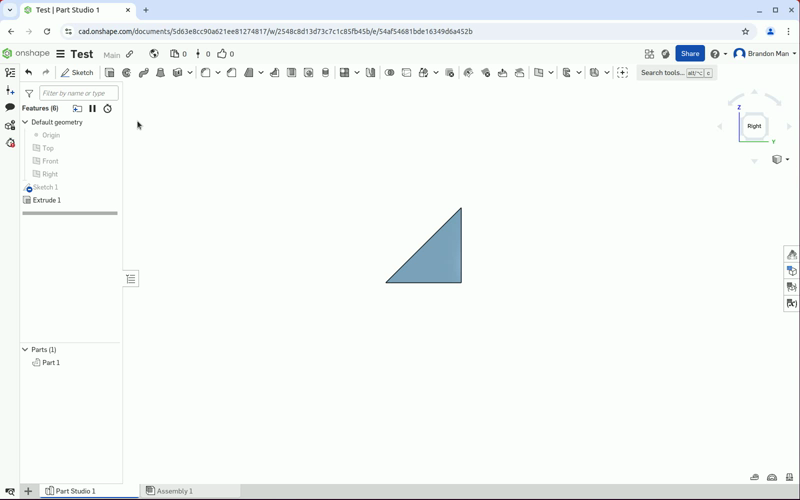
key(shift+h)
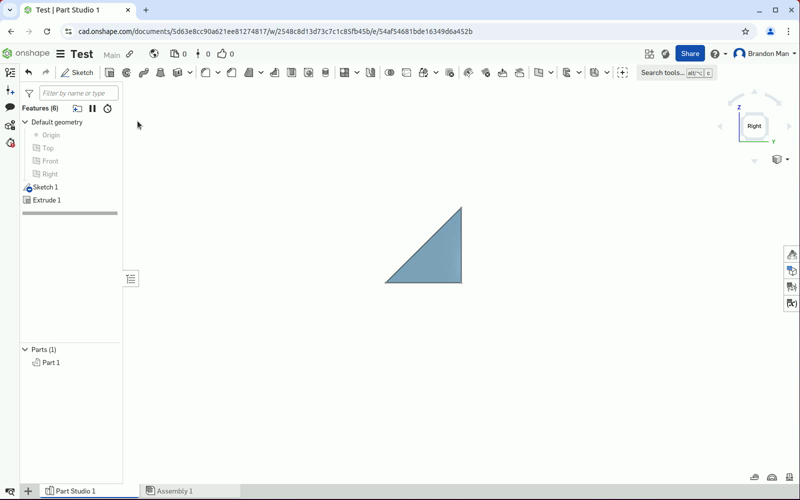
key(shift+h)
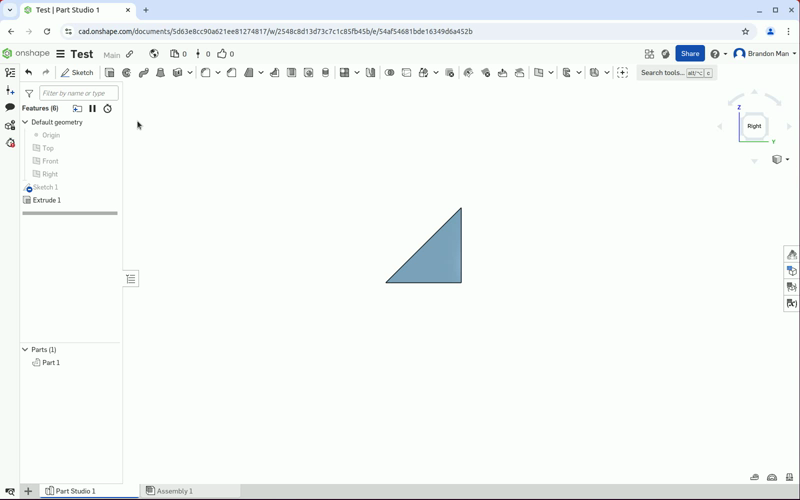
mouse_move(73, 189)
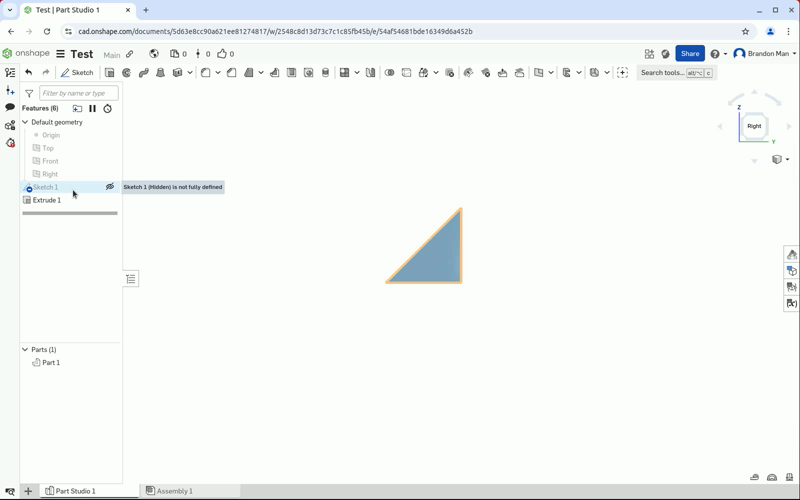
click(73, 189)
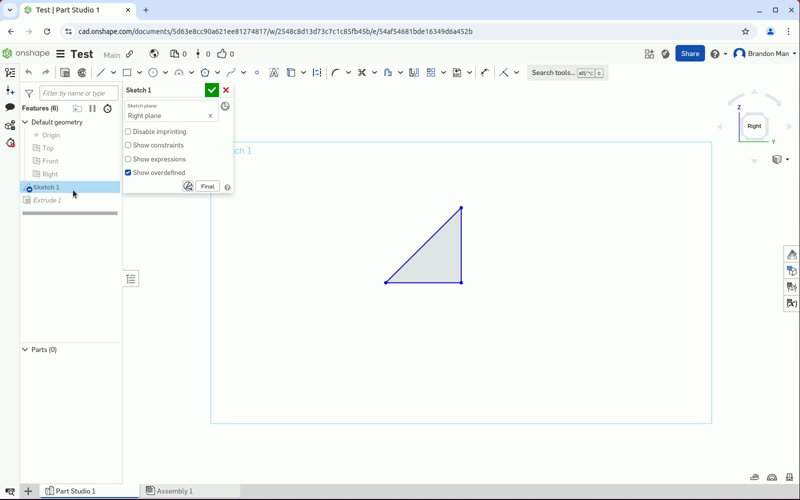
mouse_move(229, 92)
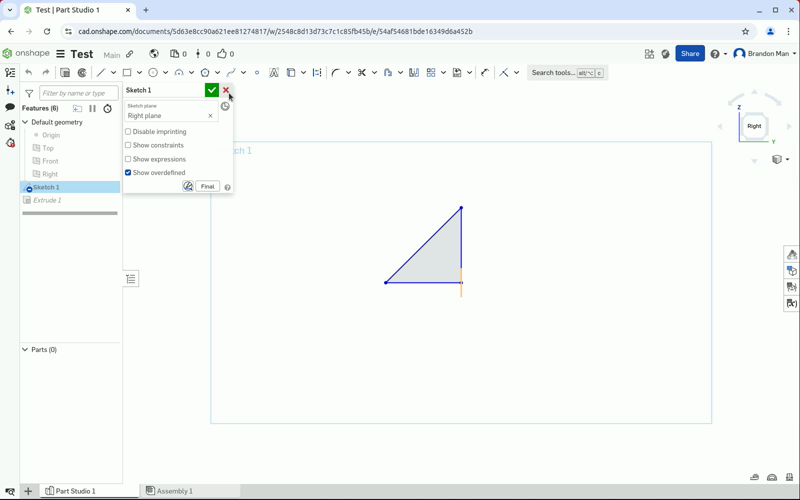
click(229, 92)
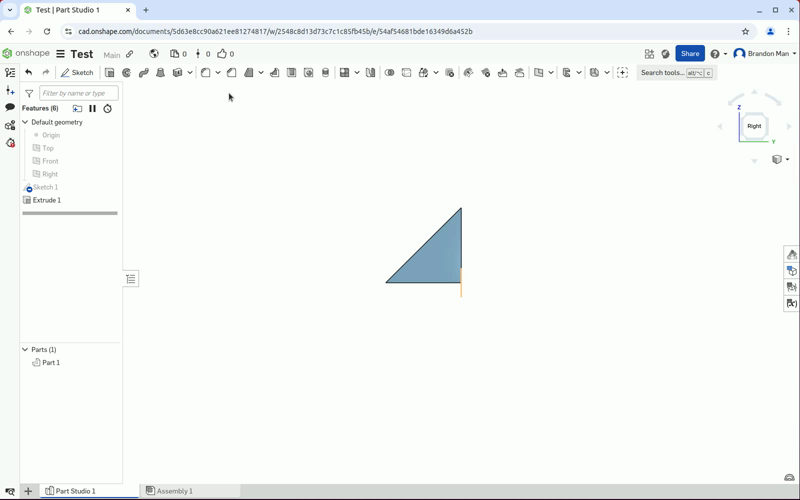
mouse_move(73, 352)
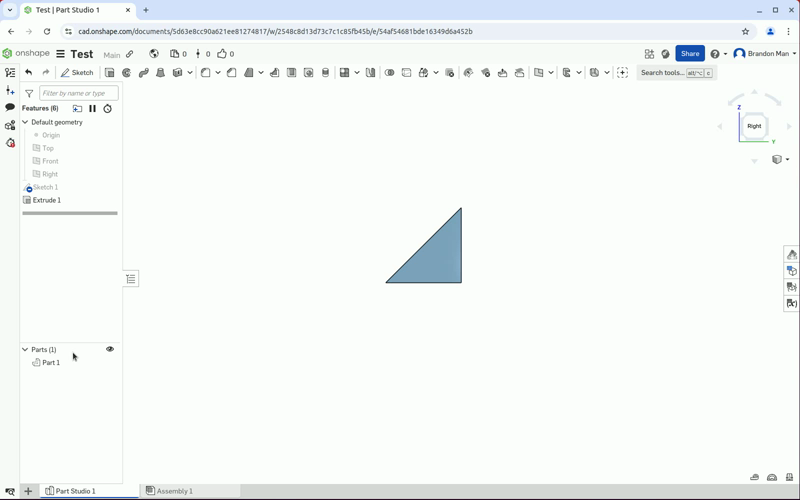
key(y)
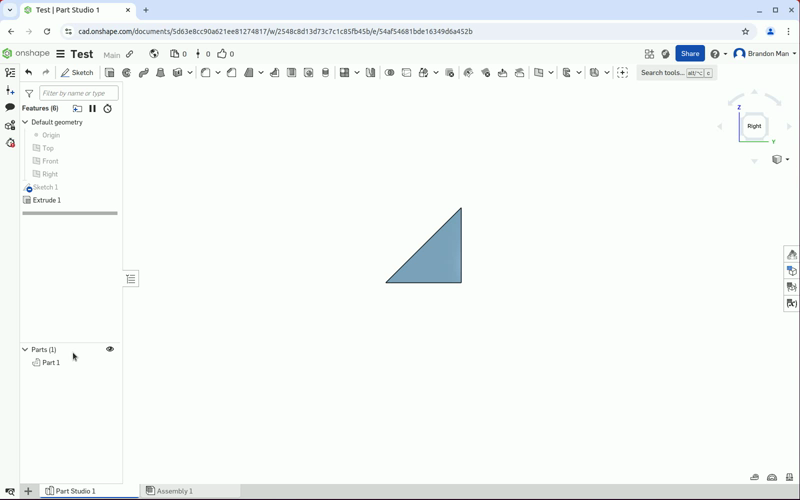
key(shift+p)
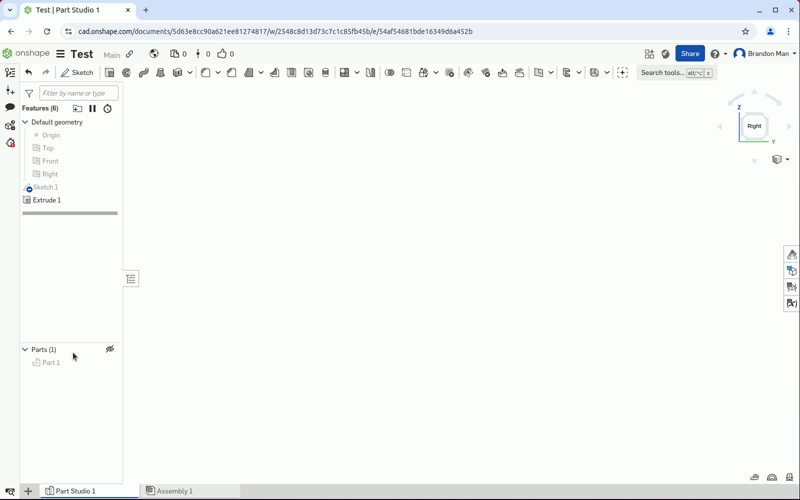
key(space)
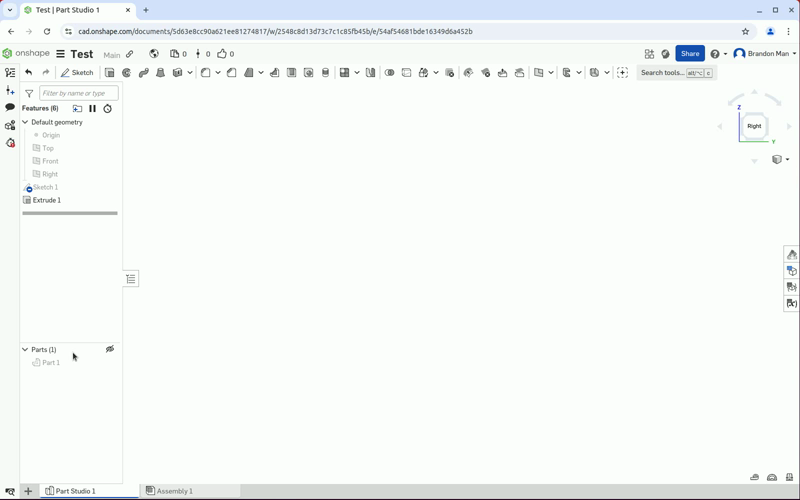
key_down(shift)
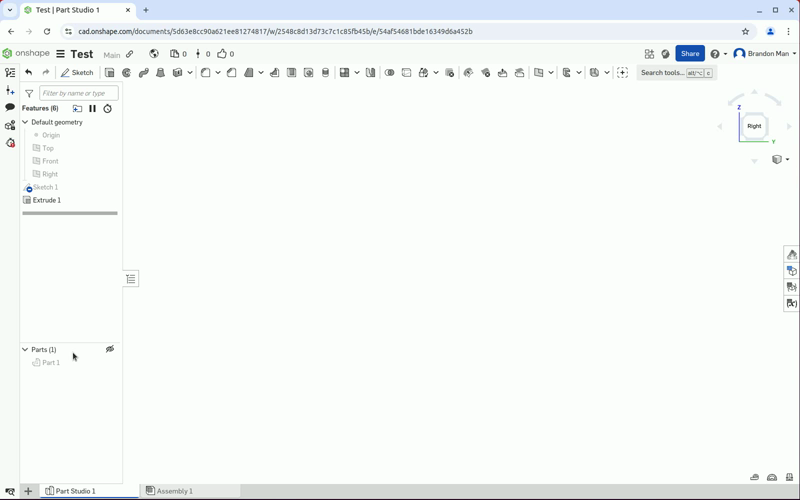
key(right)
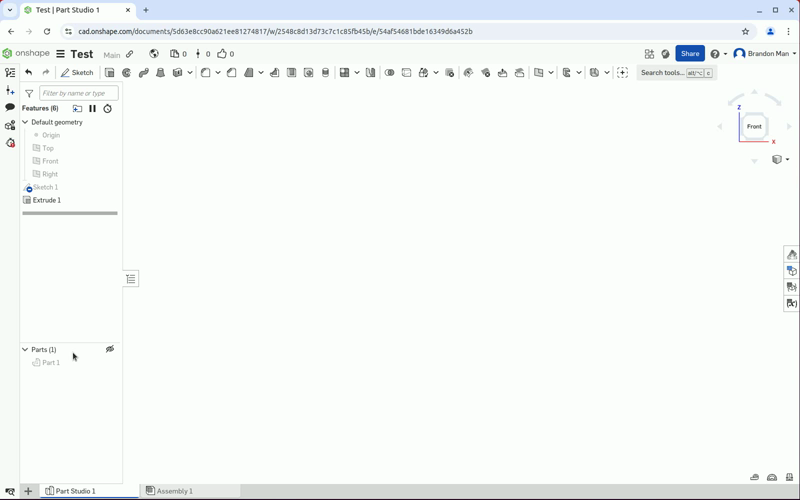
key_up(shift)
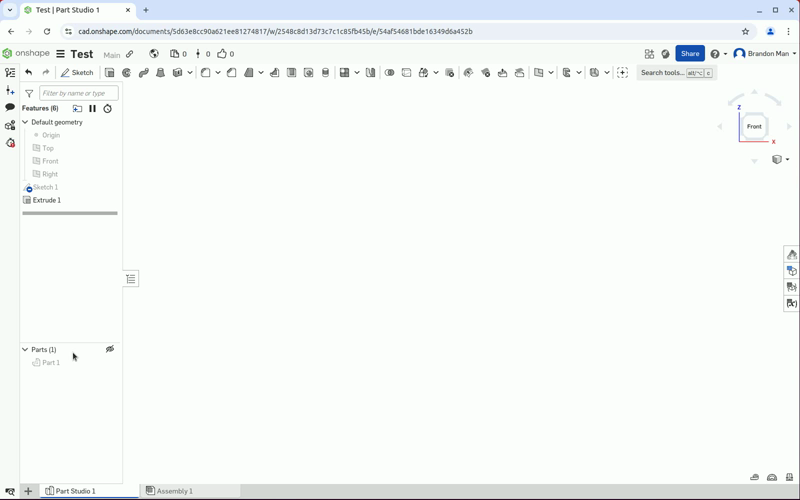
key(space)
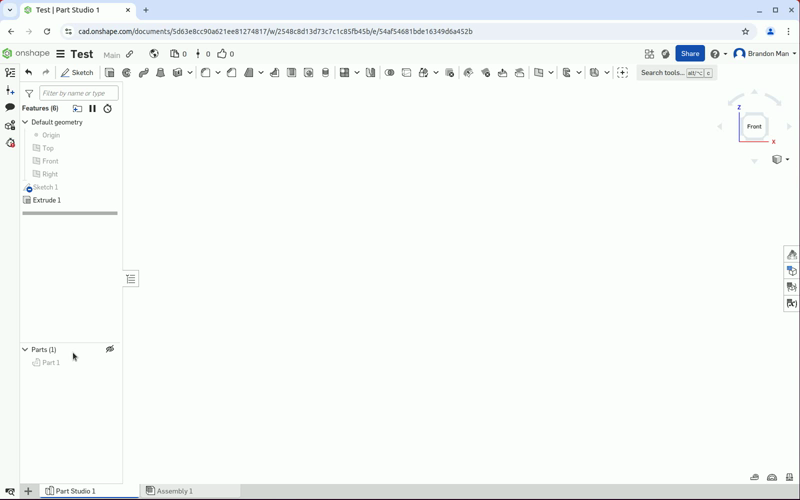
key_down(shift)
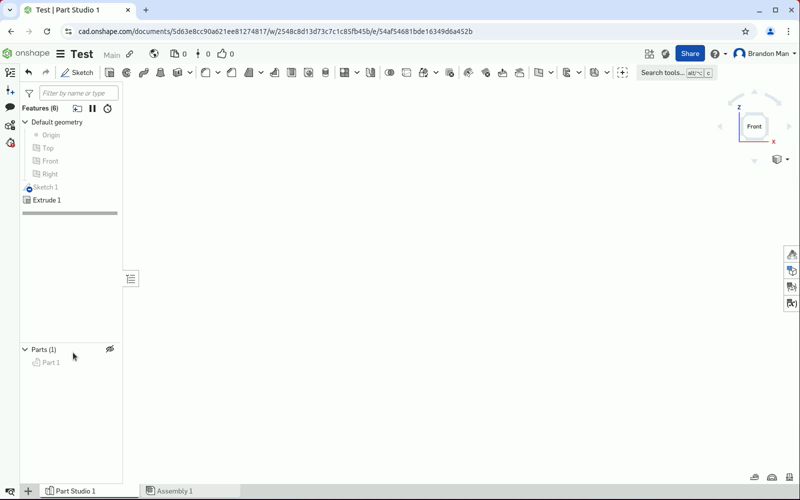
key(down)
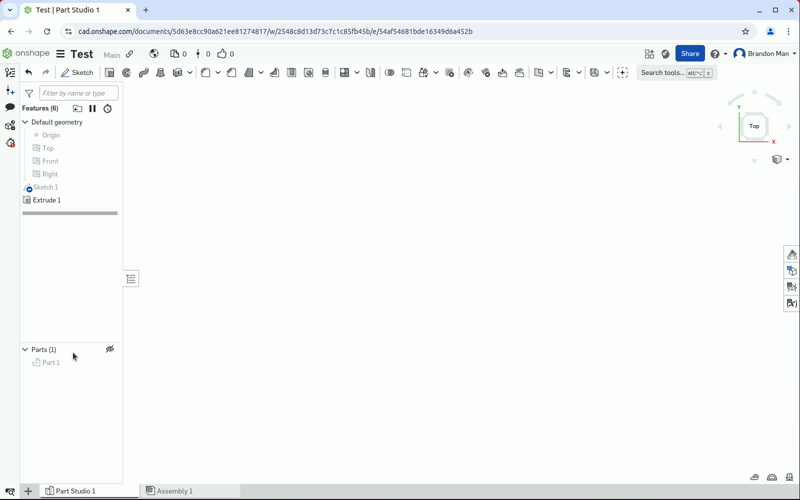
key_up(shift)
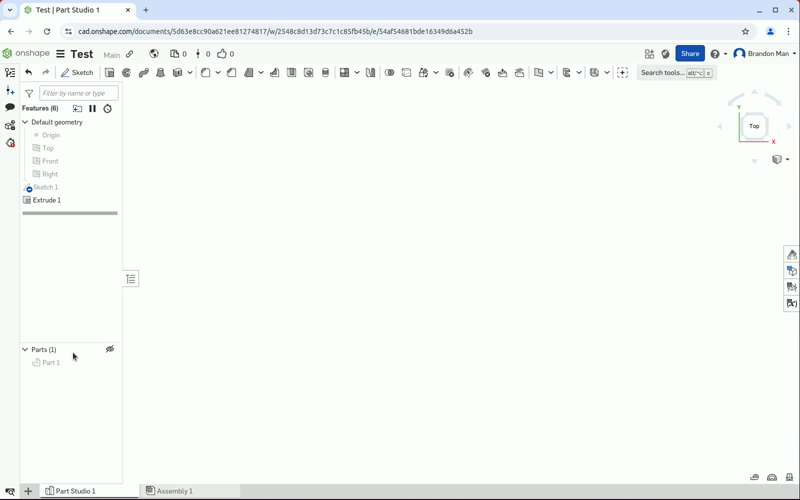
mouse_move(73, 352)
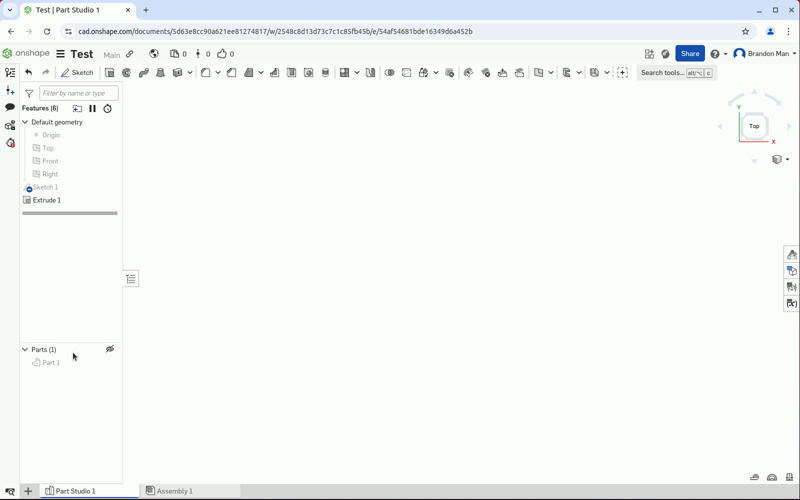
key(shift+y)
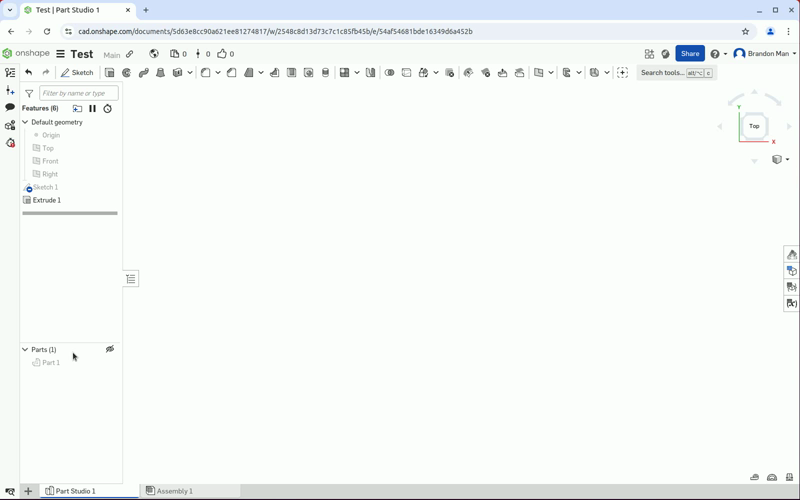
key(shift+s)
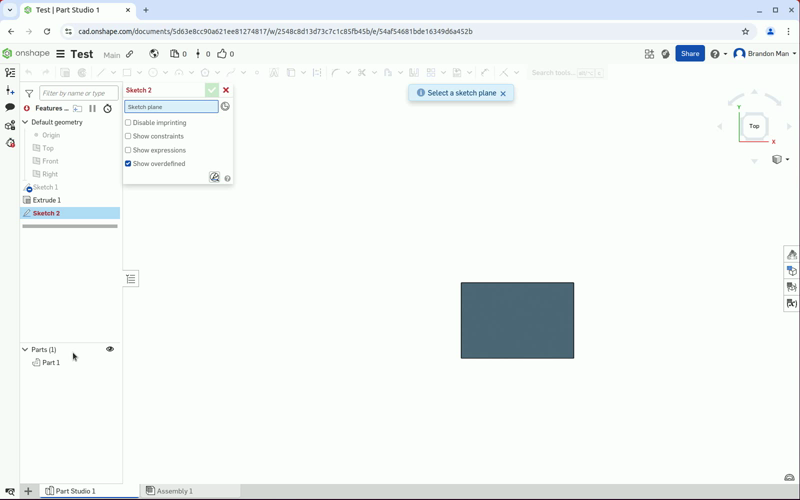
mouse_move(73, 150)
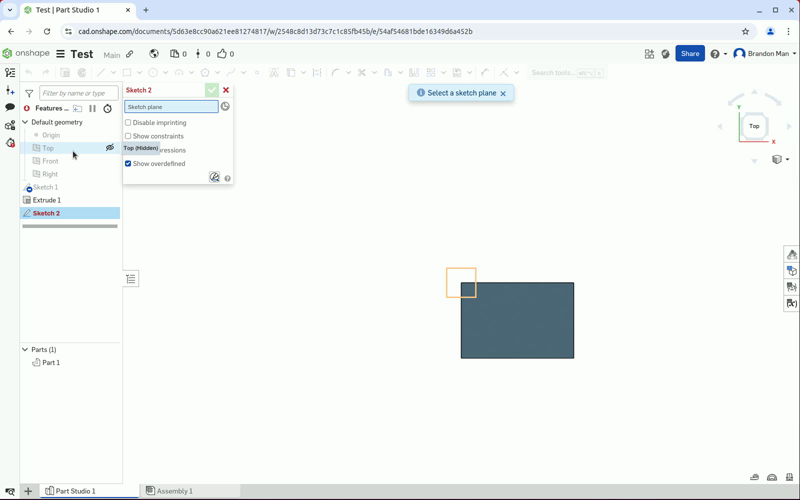
click(73, 150)
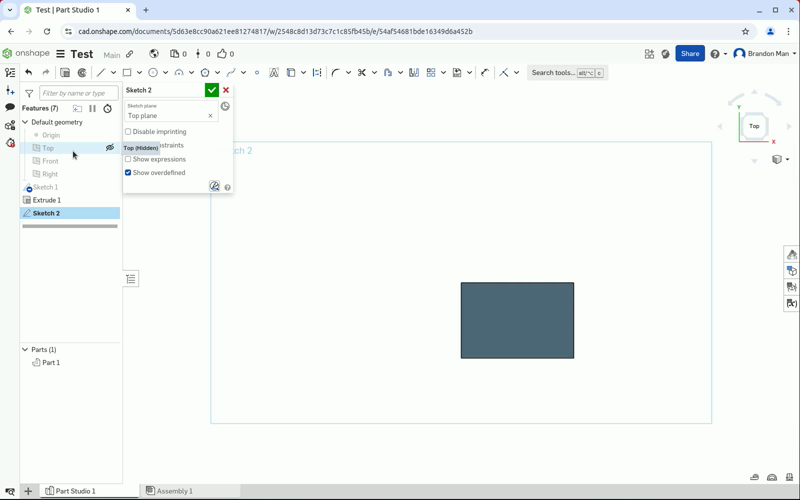
mouse_move(73, 352)
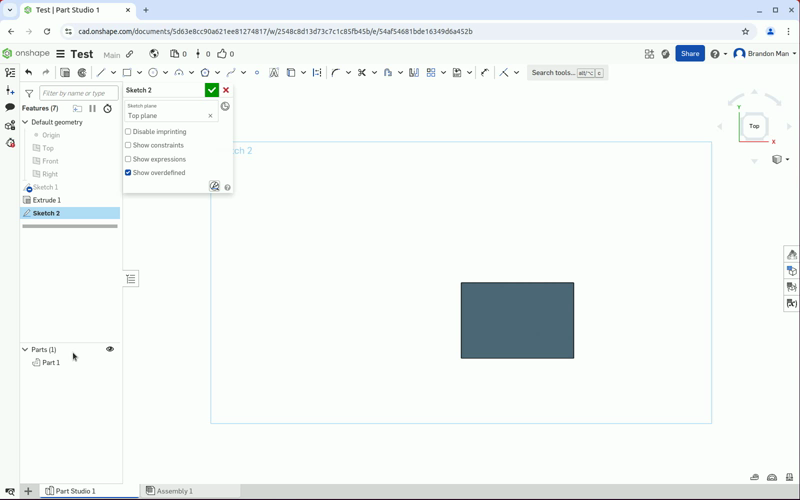
key(y)
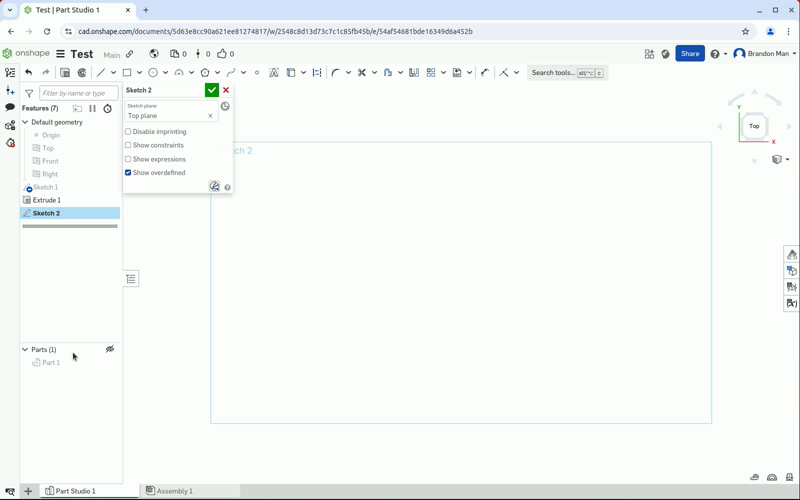
key(l)
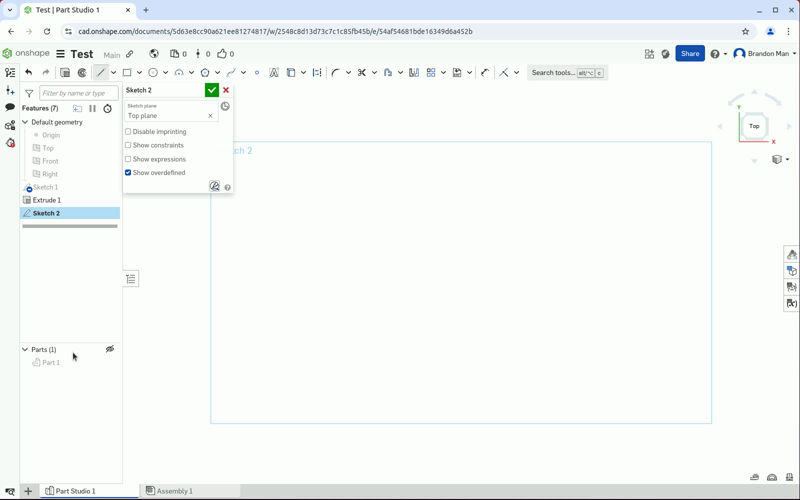
key_down(shift)
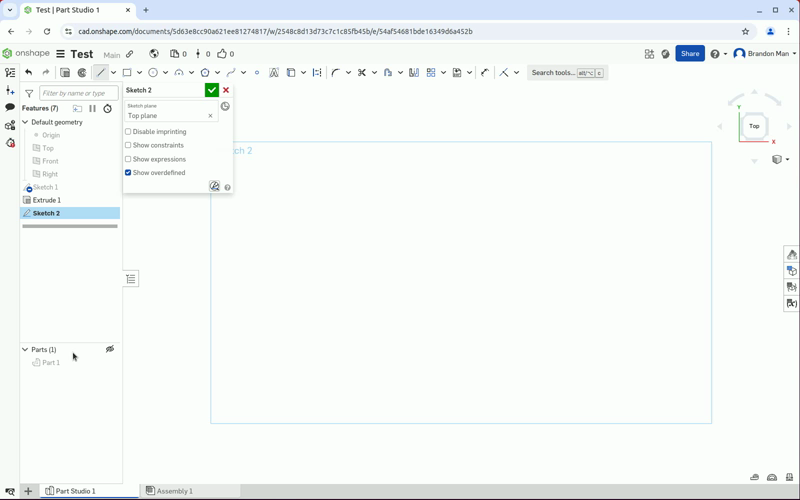
mouse_move(479, 357)
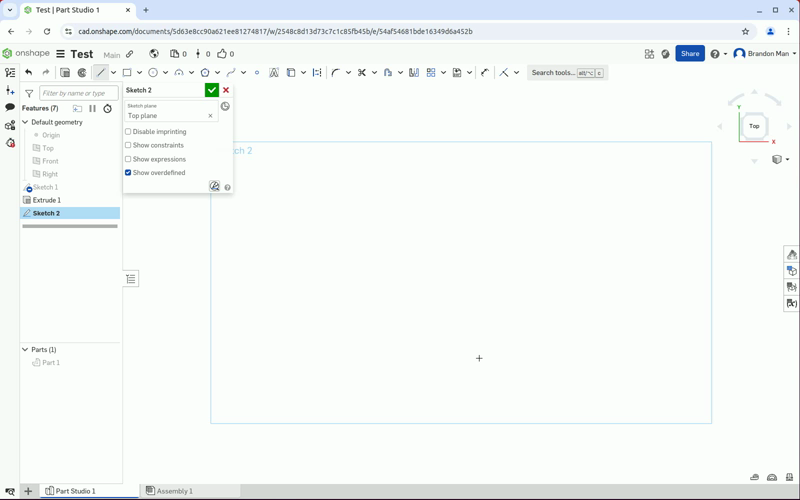
click(479, 357)
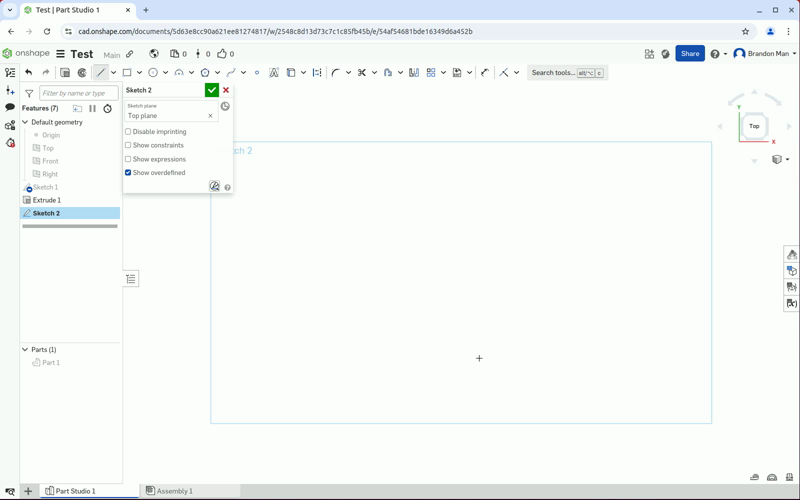
key_up(shift)
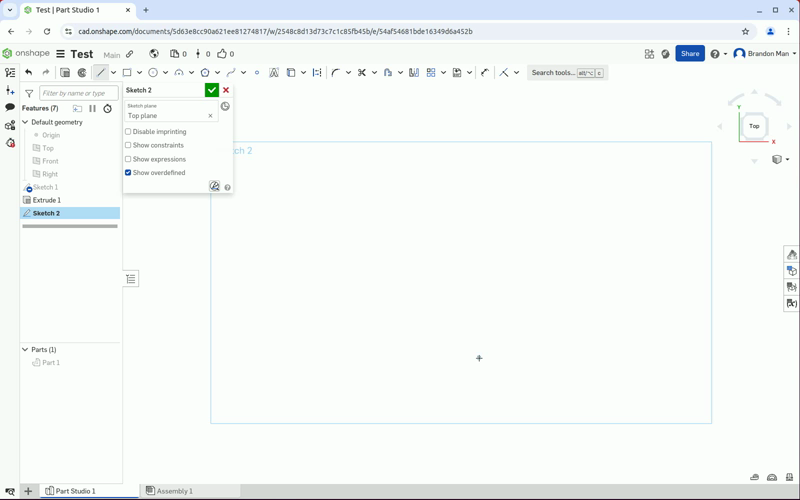
key_down(shift)
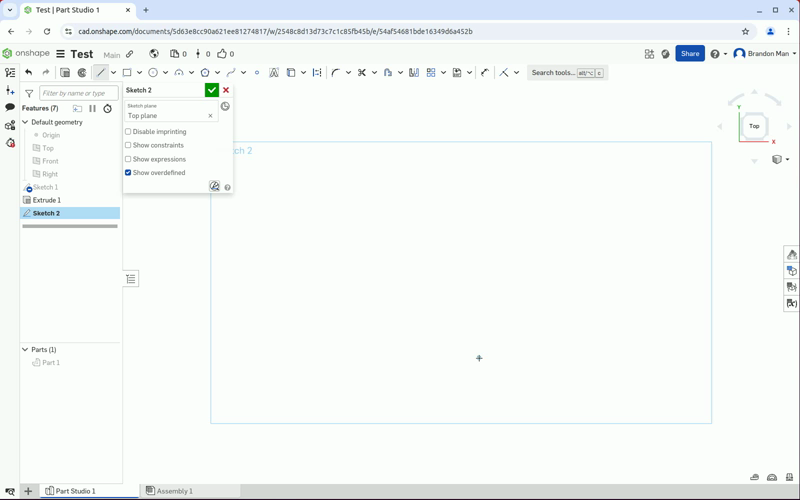
mouse_move(555, 357)
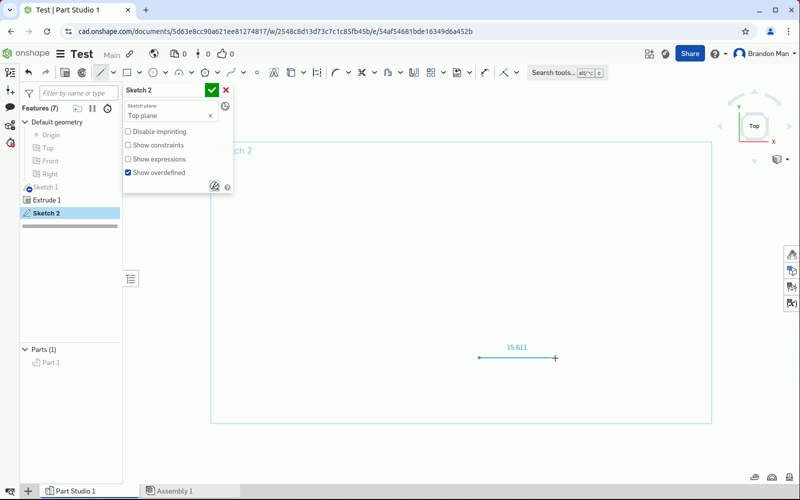
click(555, 357)
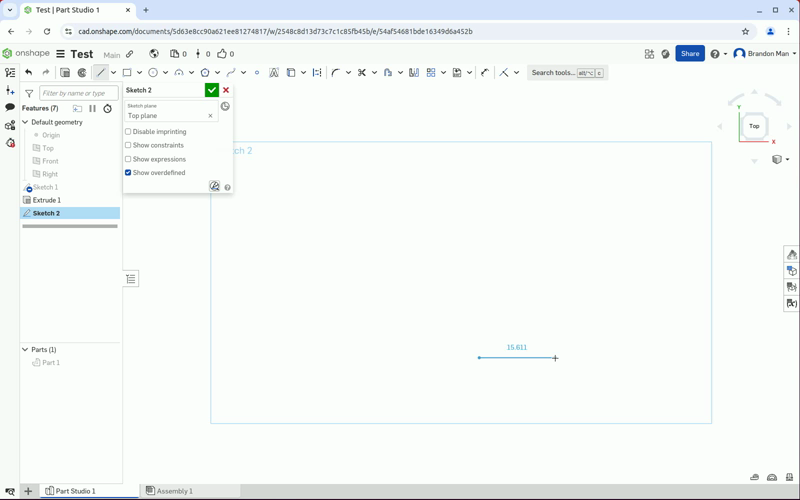
key_up(shift)
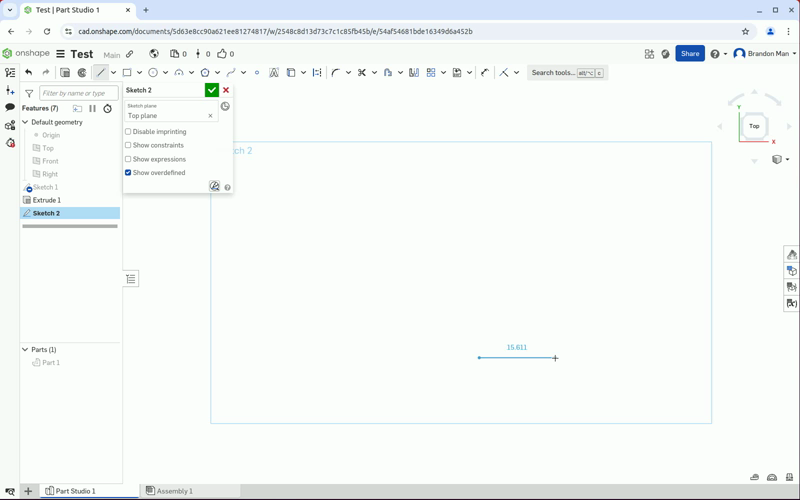
key_down(shift)
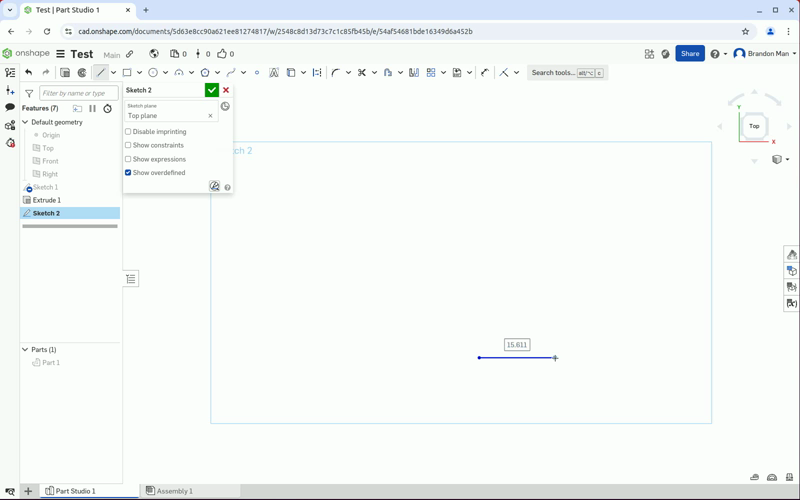
mouse_move(585, 357)
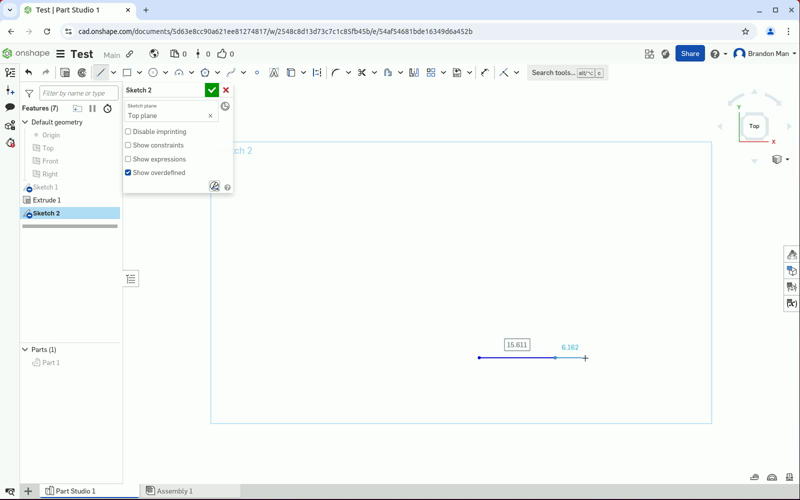
mouse_move(555, 319)
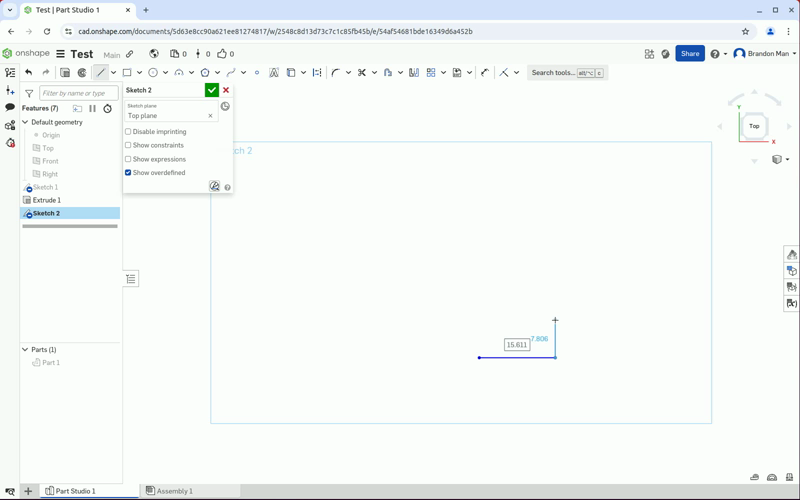
click(555, 319)
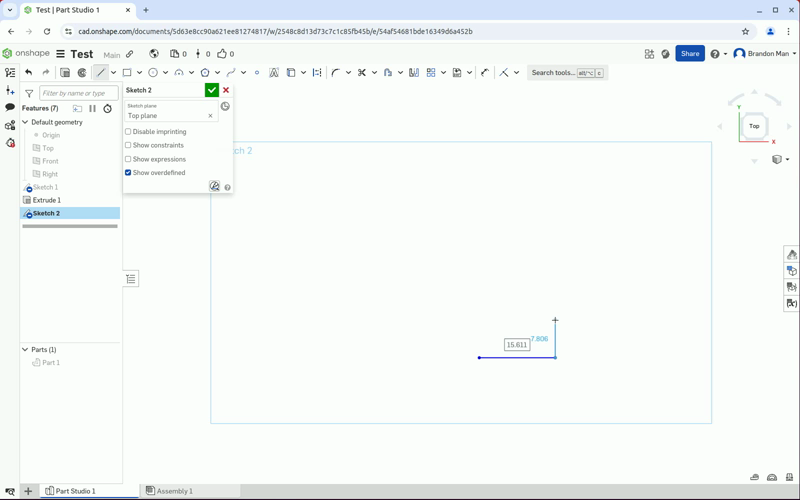
key_up(shift)
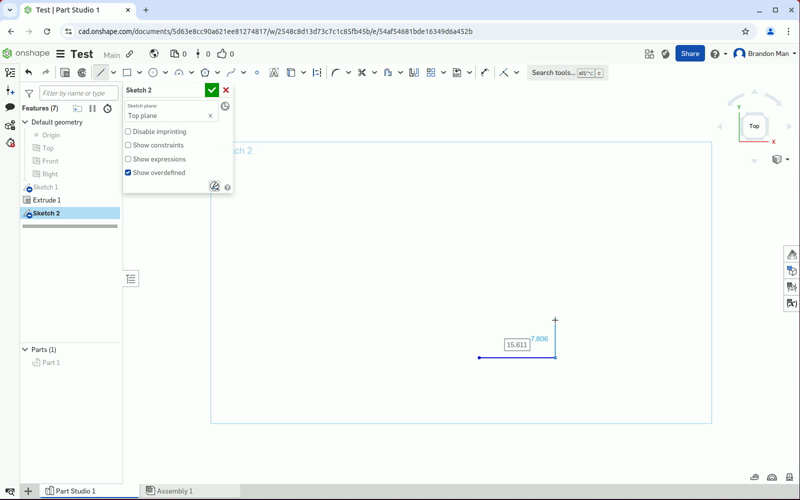
key_down(shift)
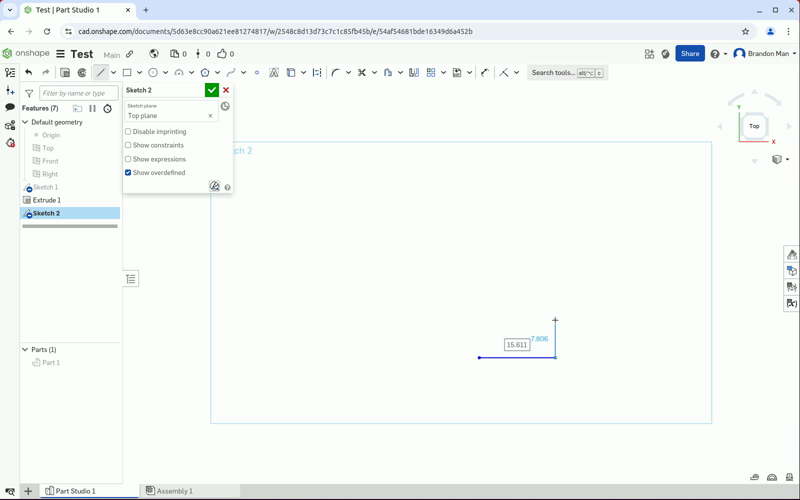
mouse_move(479, 319)
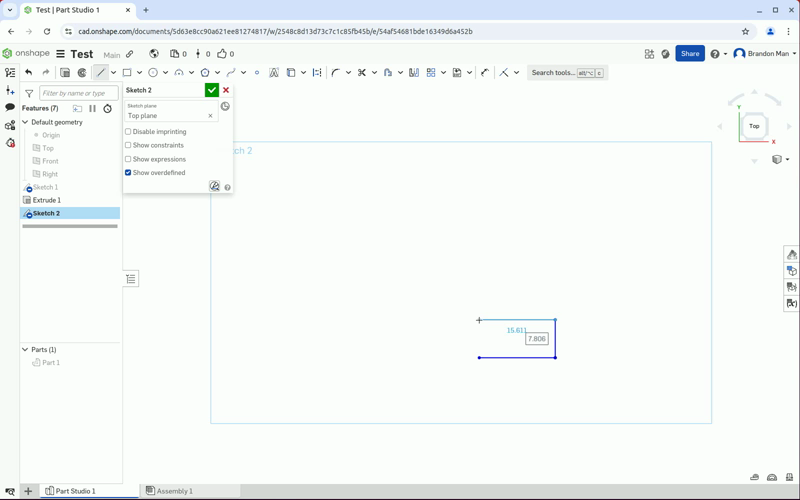
click(479, 319)
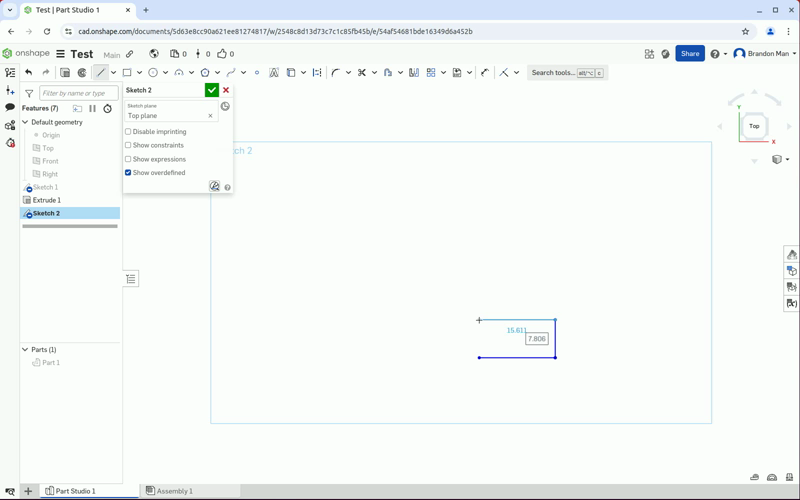
key_up(shift)
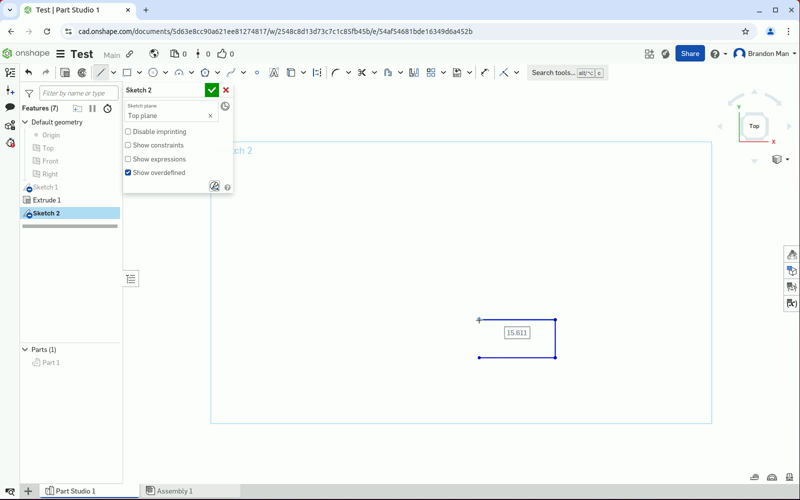
mouse_move(509, 319)
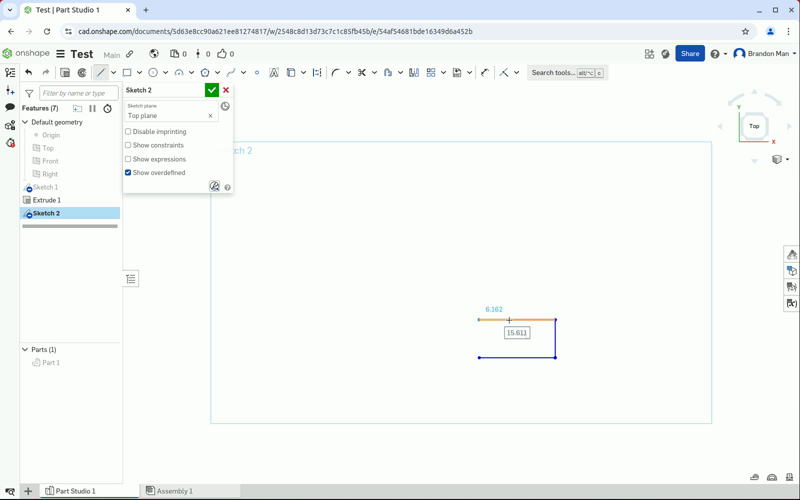
key_down(shift)
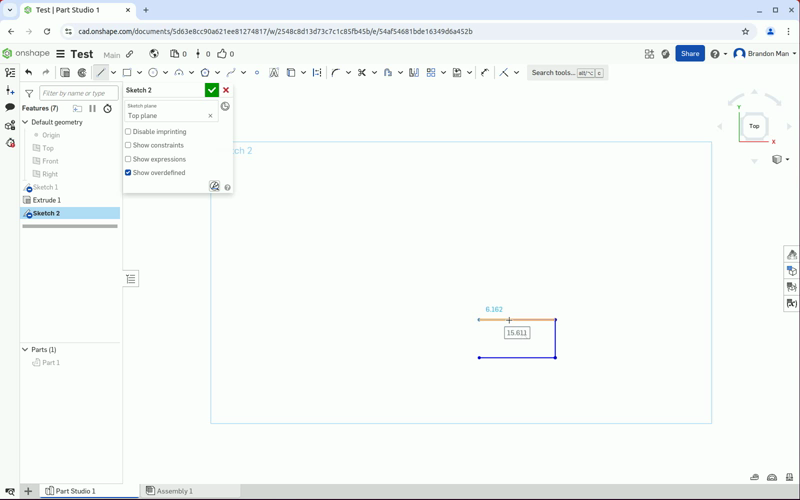
mouse_move(479, 357)
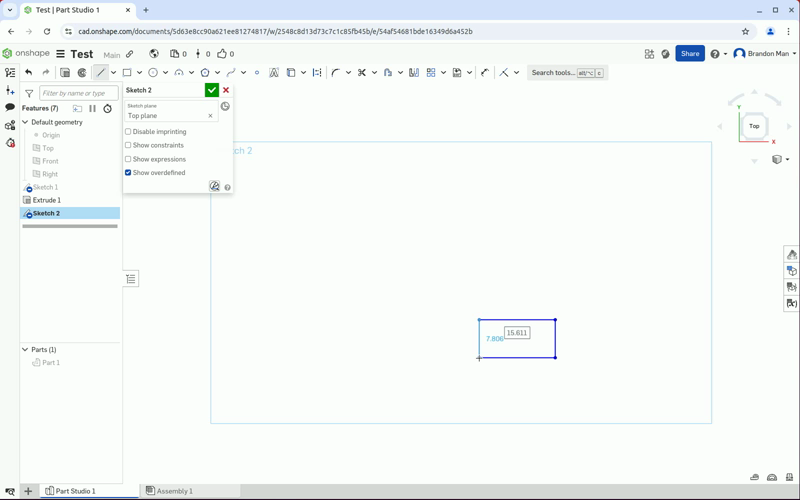
key_up(shift)
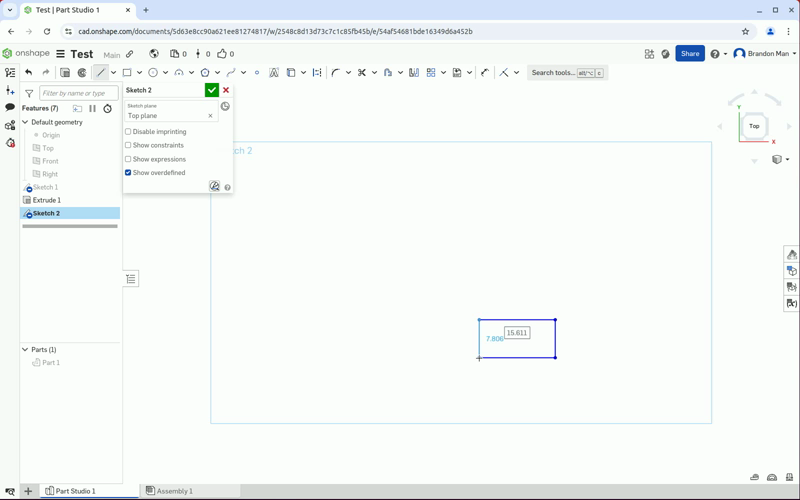
click(479, 357)
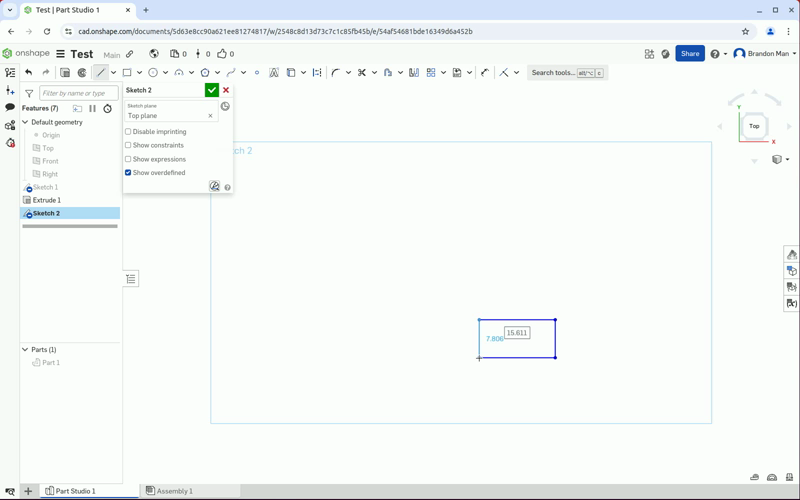
key(esc)
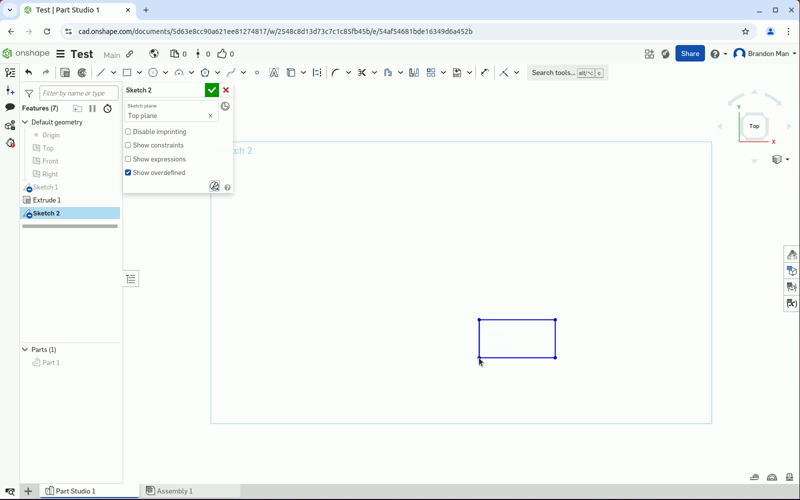
mouse_move(494, 339)
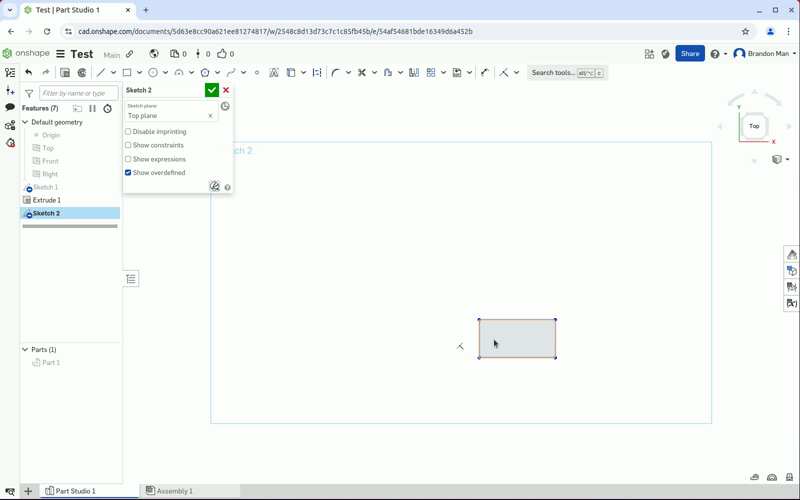
click(494, 339)
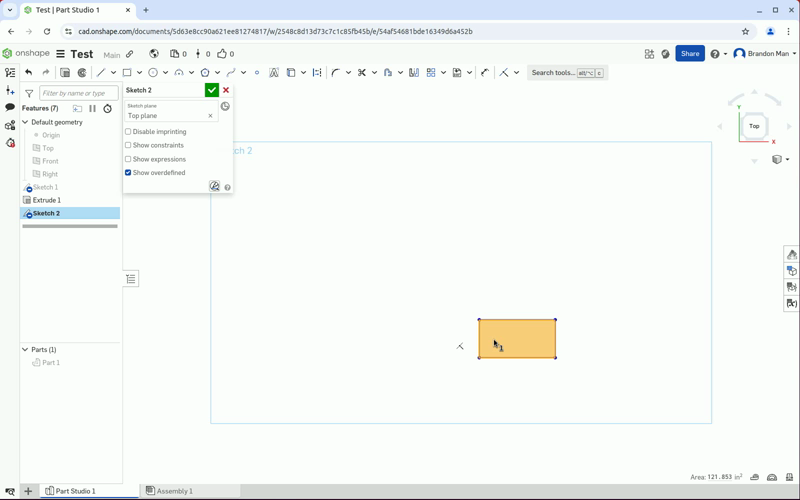
mouse_move(73, 352)
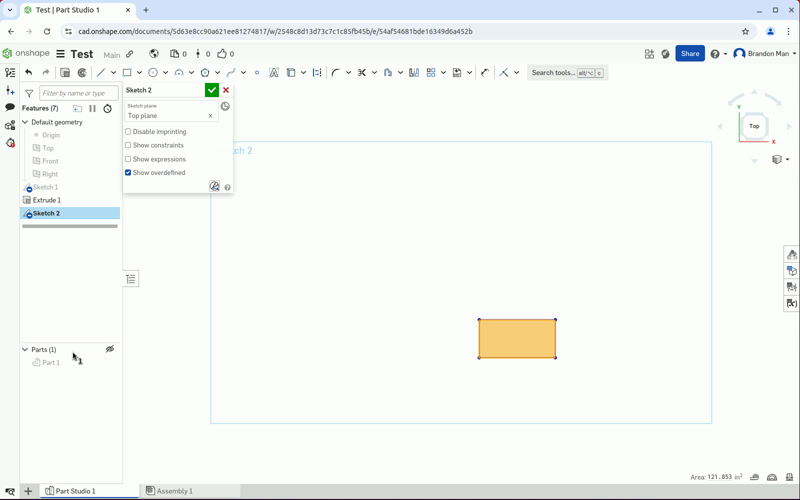
key(shift+y)
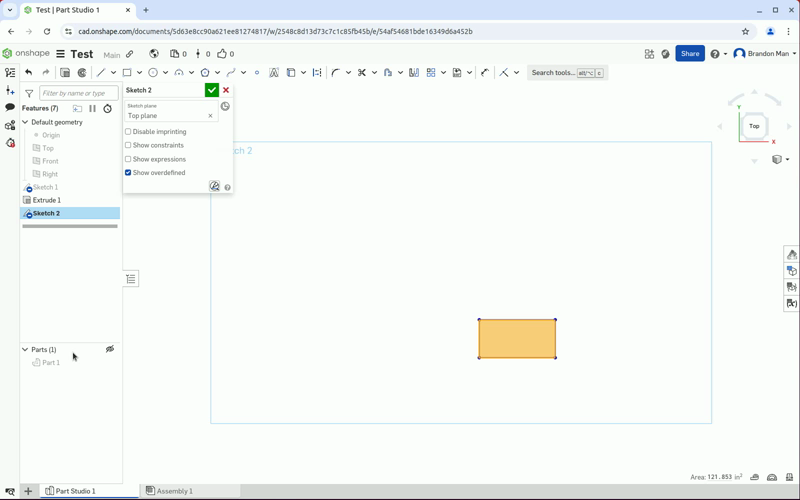
key(shift+e)
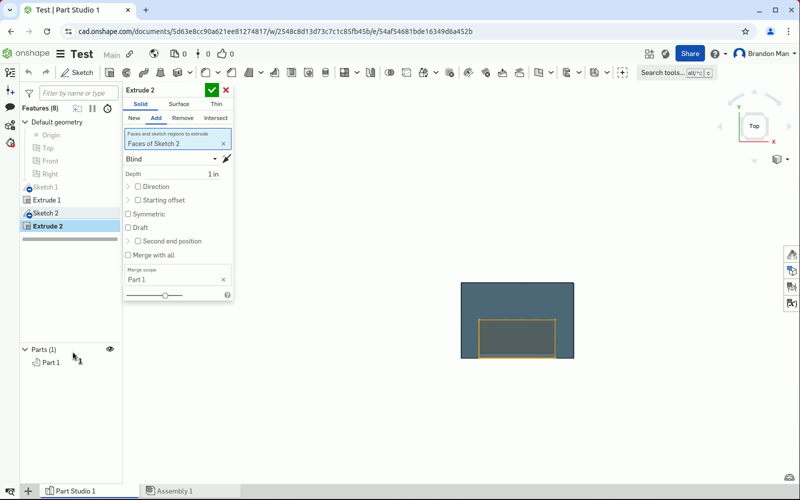
mouse_move(143, 106)
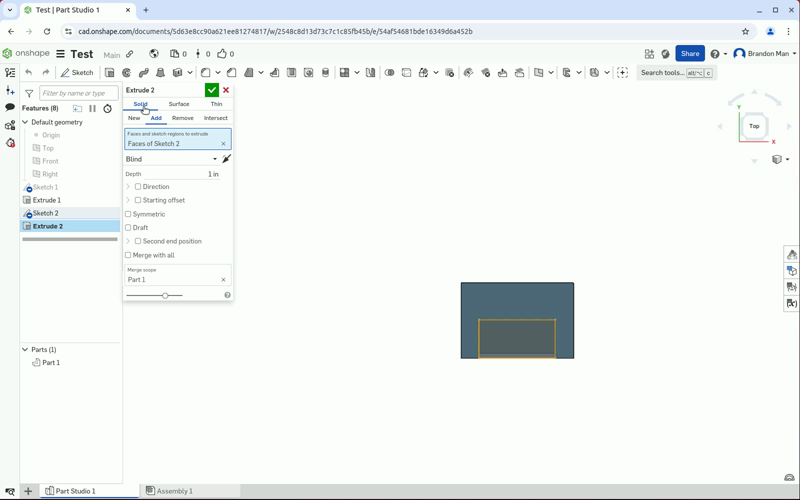
click(143, 106)
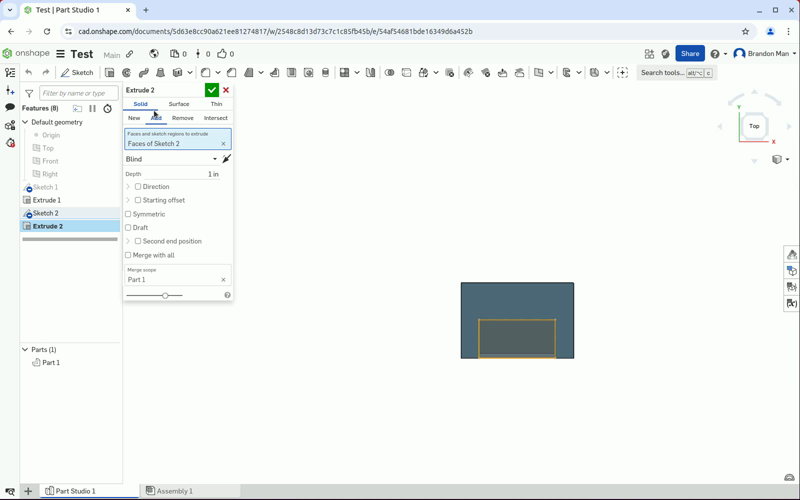
mouse_move(186, 120)
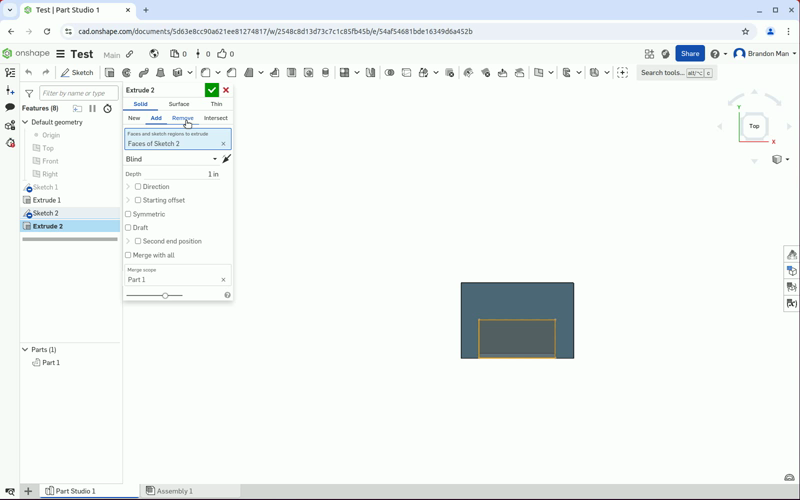
click(186, 120)
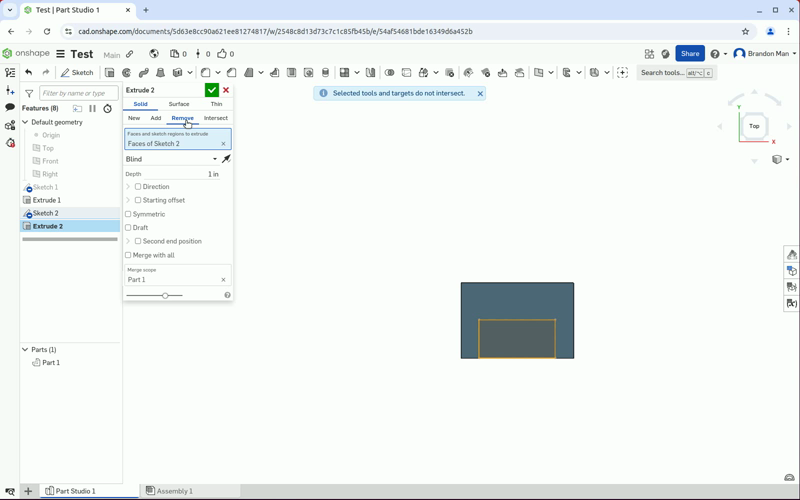
key(tab, 4)
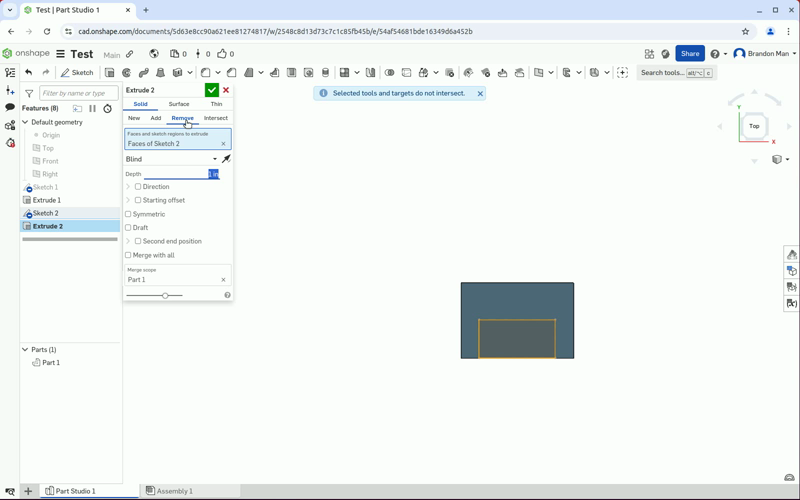
text(-7.703)
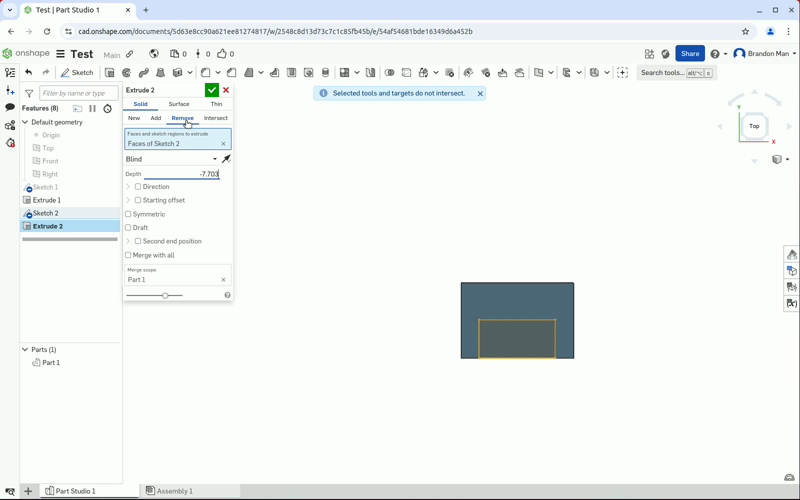
key(tab, 6)
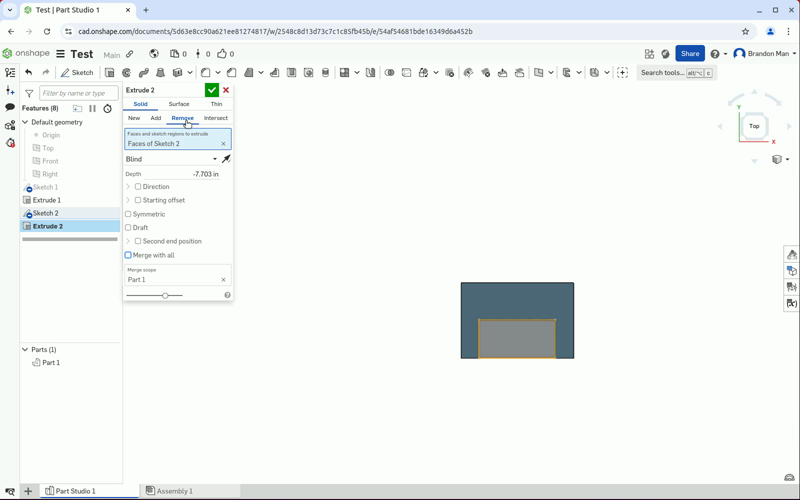
key(space)
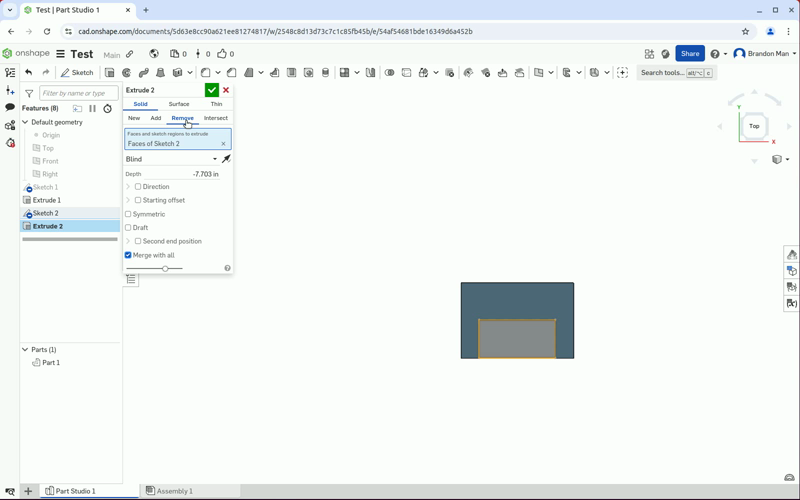
key(enter)
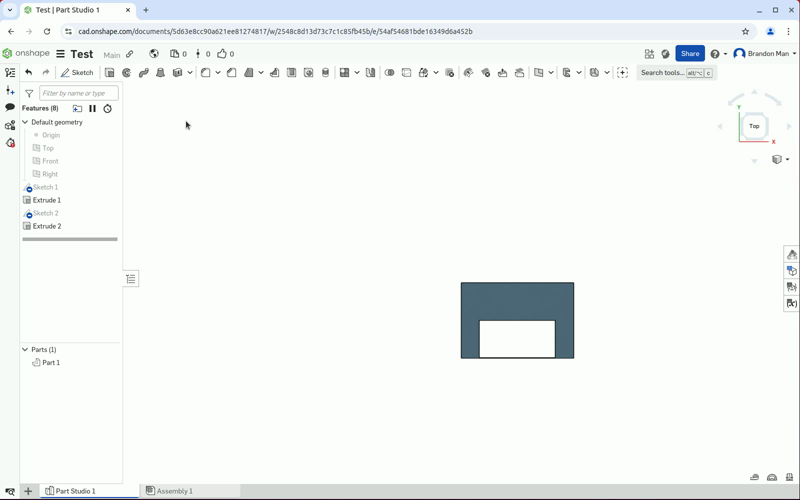
key(shift+h)
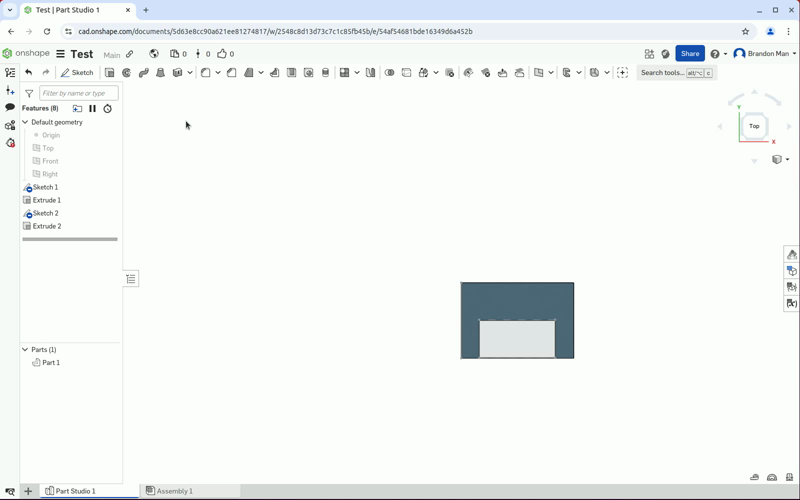
key(shift+h)
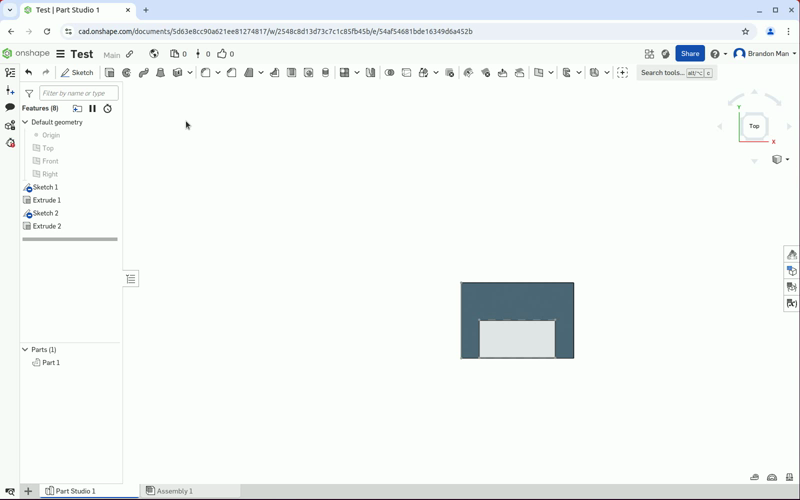
key(shift+7)
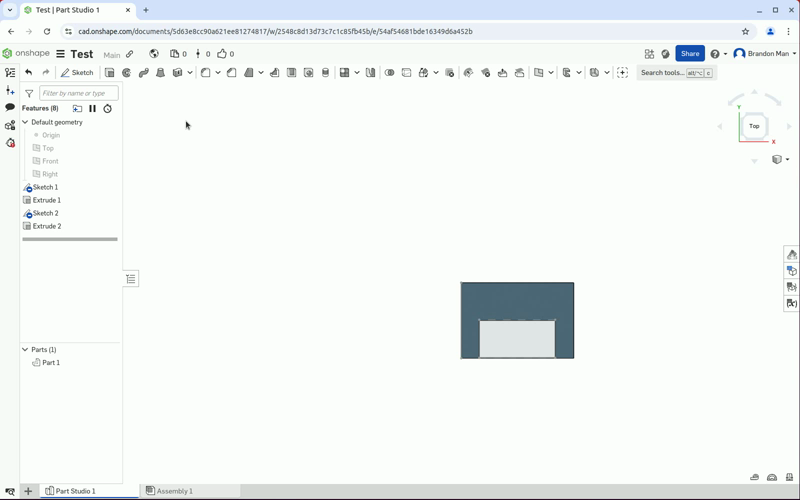
key(up, 3)
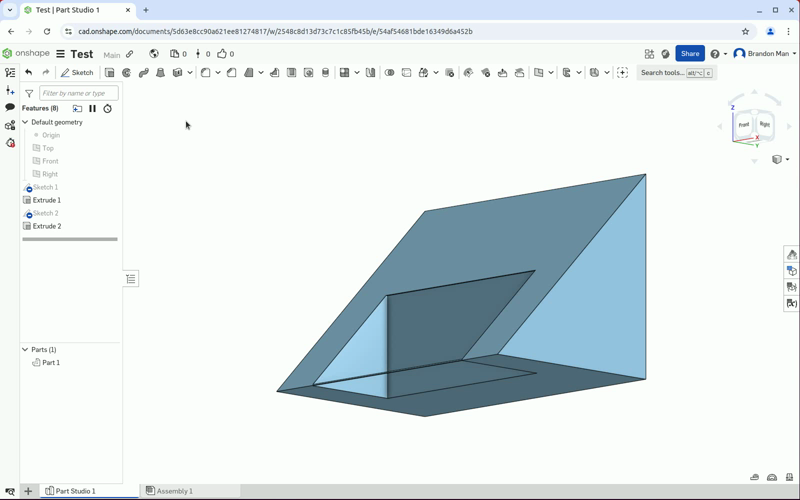
key(left, 3)
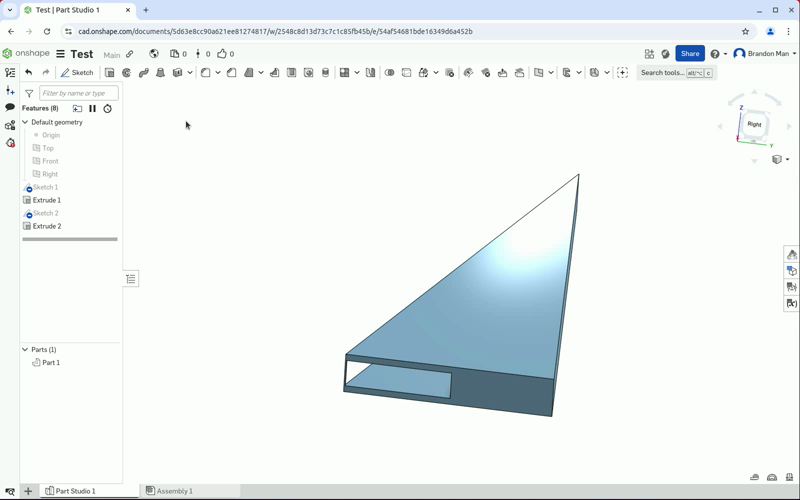
key(right, 3)
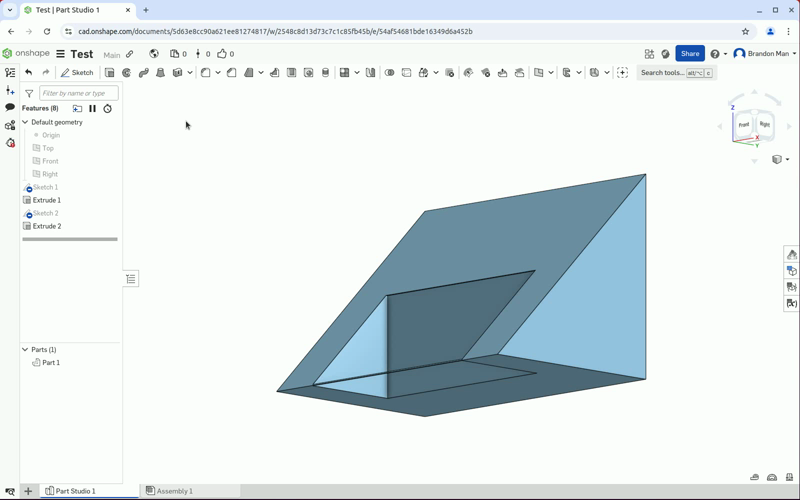
key(down, 3)
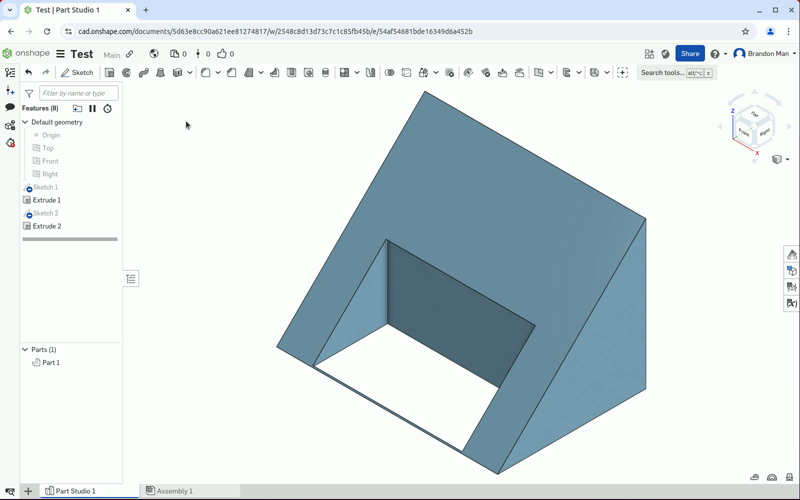
mouse_move(73, 189)
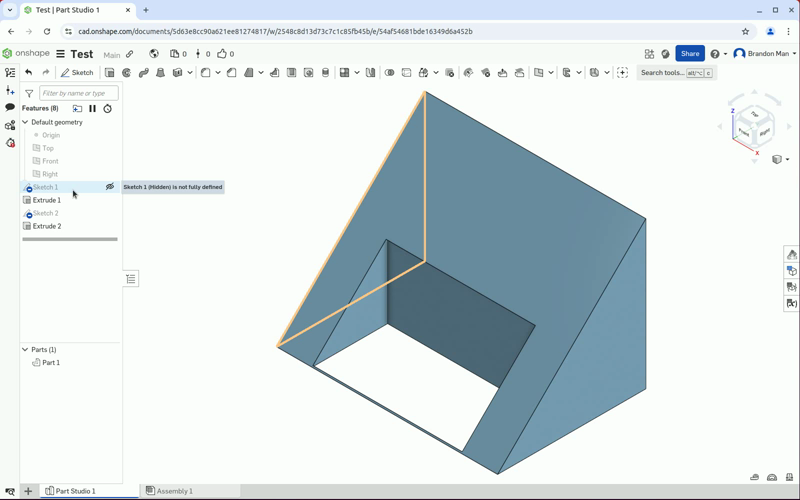
click(73, 189)